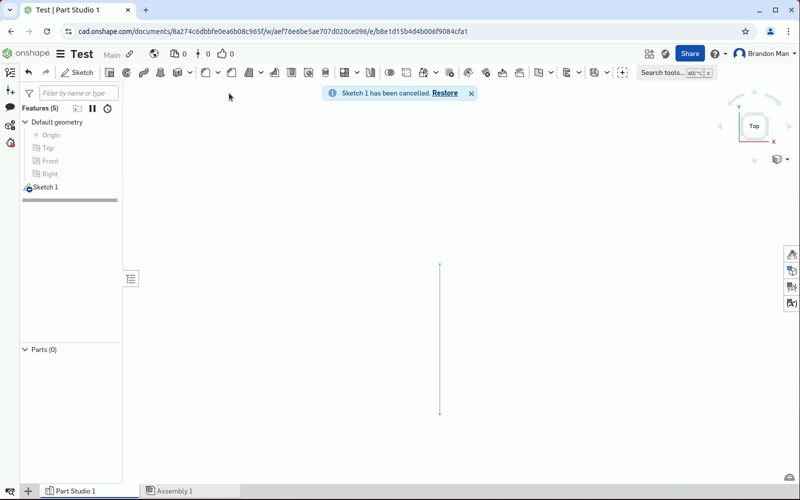
key(shift+h)
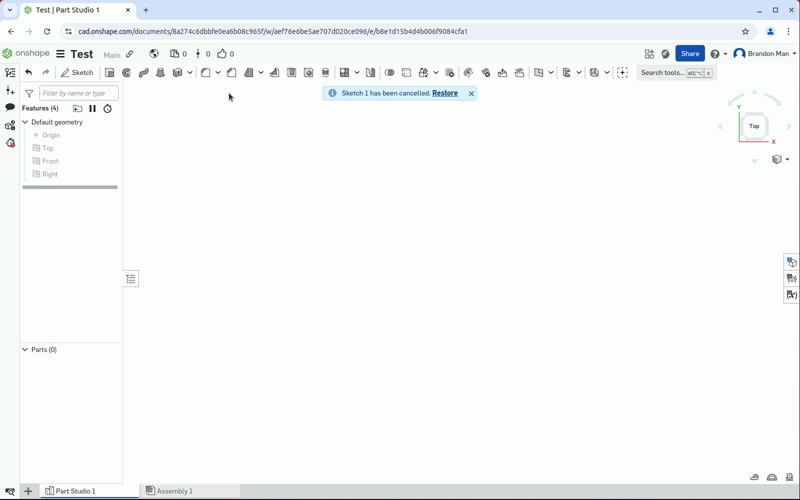
mouse_move(73, 352)
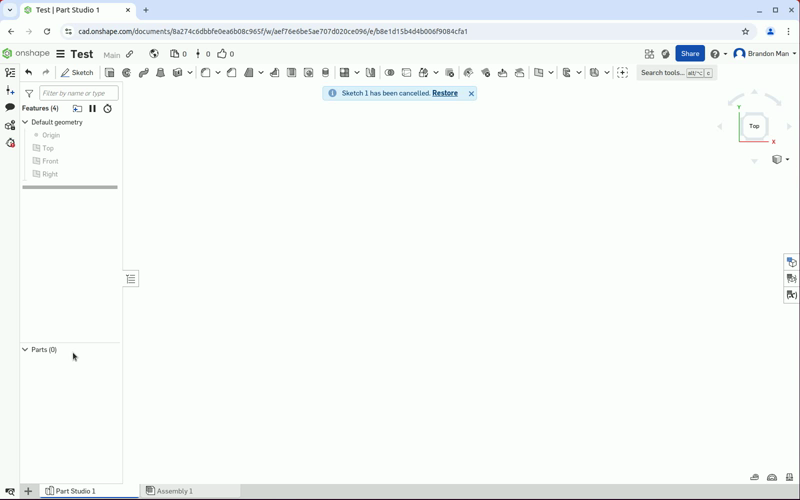
key(y)
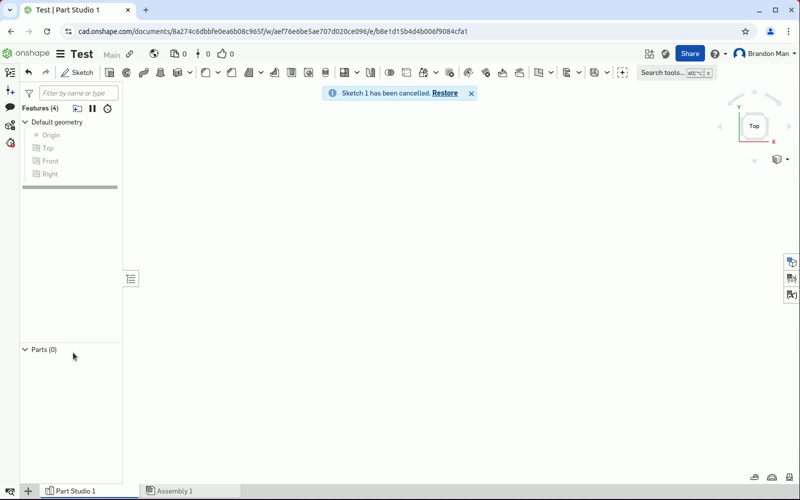
key(shift+p)
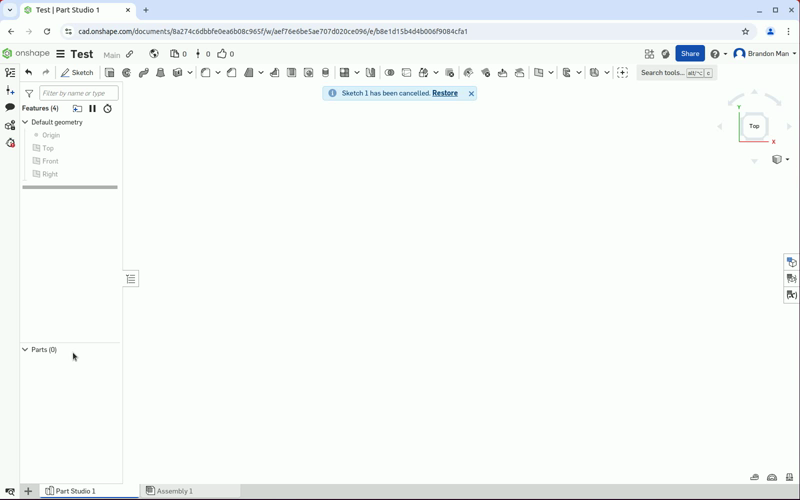
key(space)
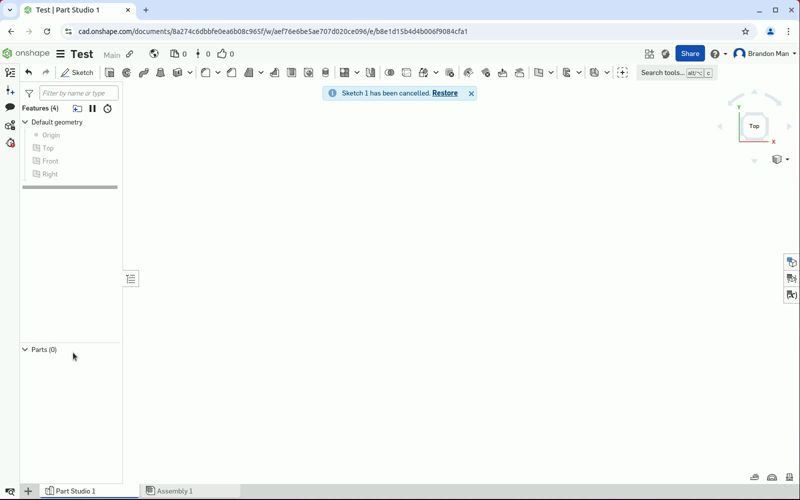
key_down(shift)
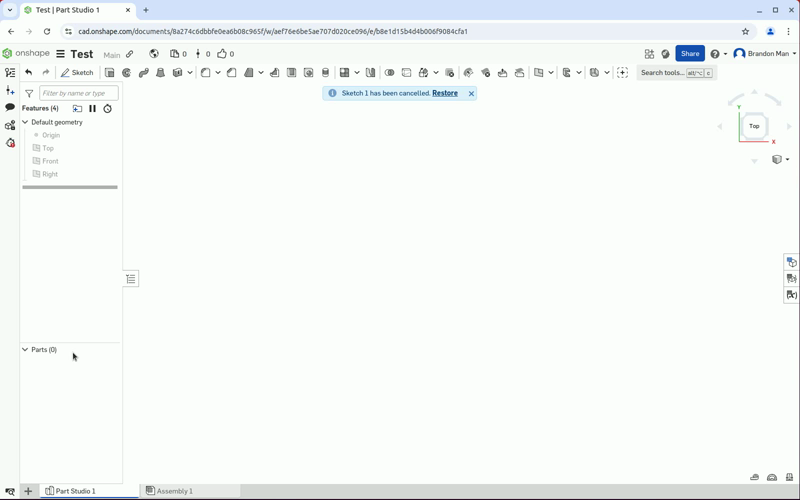
key(up)
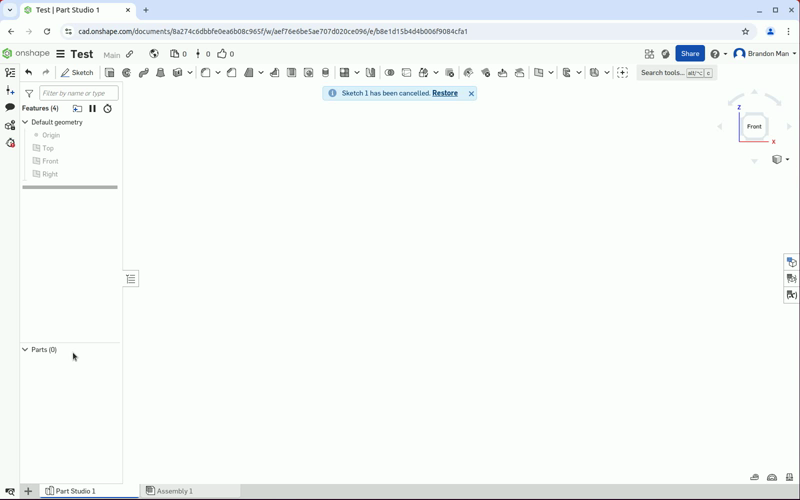
key_up(shift)
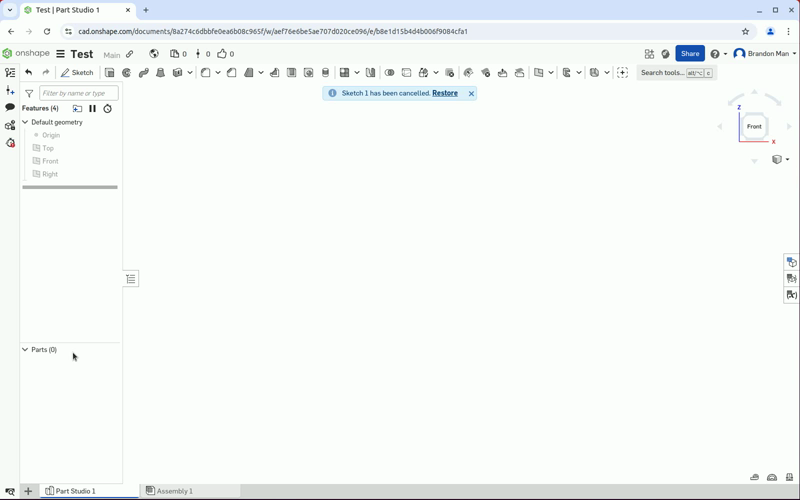
mouse_move(73, 352)
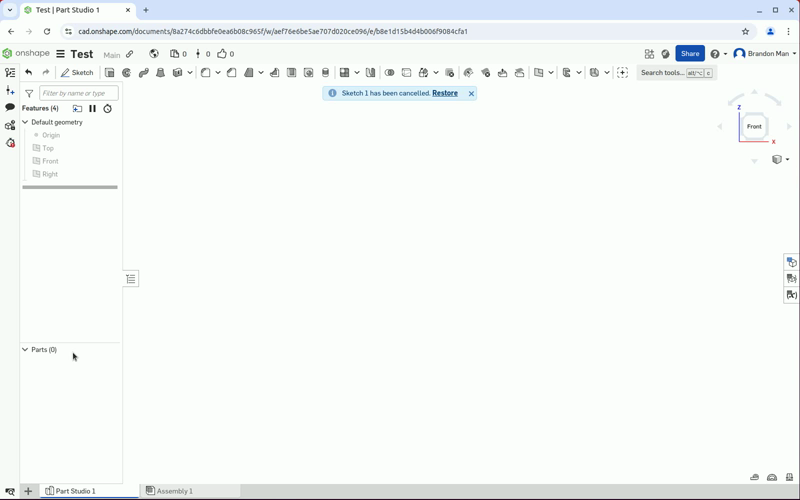
key(shift+y)
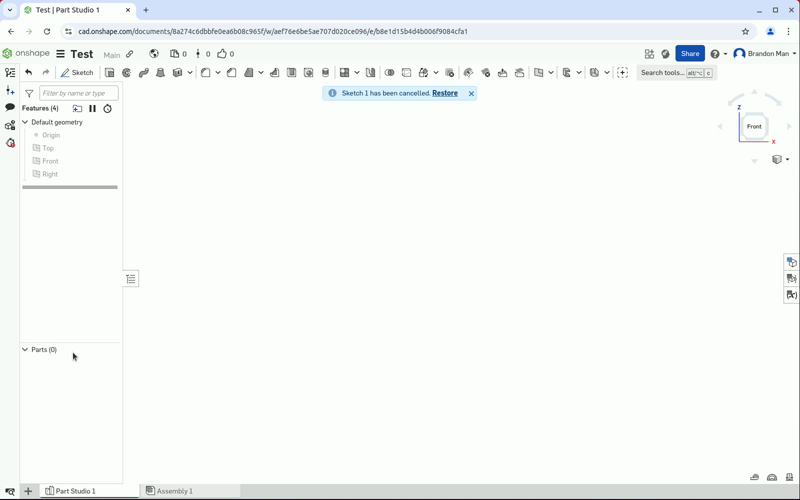
key(shift+s)
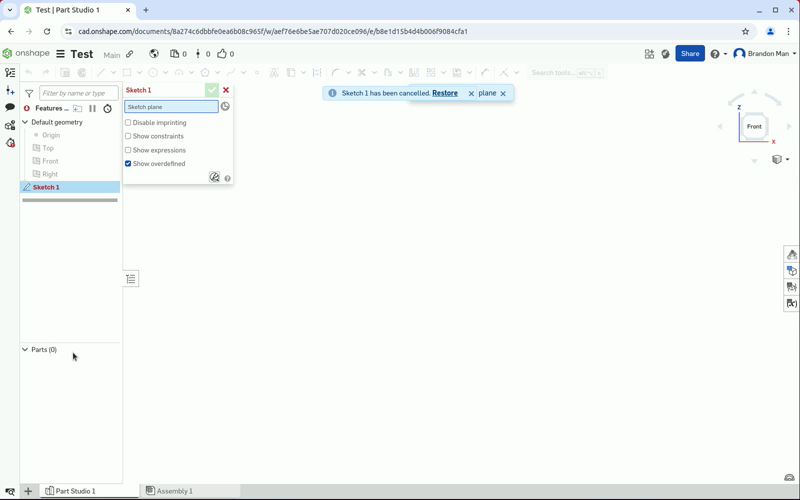
mouse_move(73, 163)
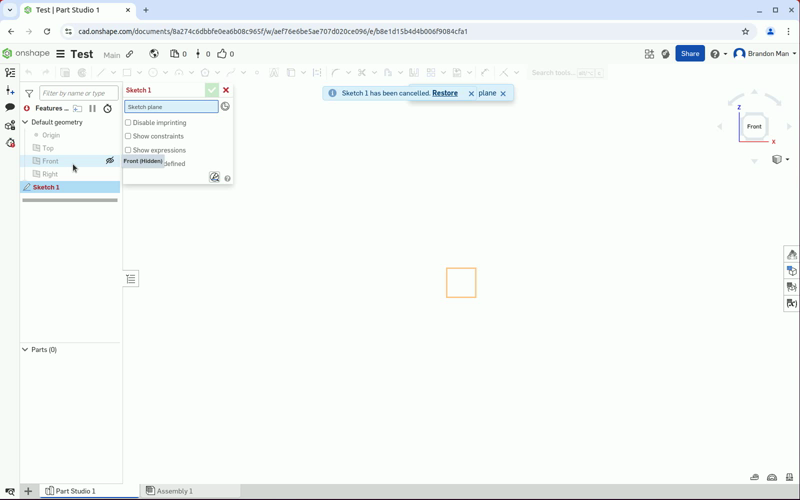
click(73, 163)
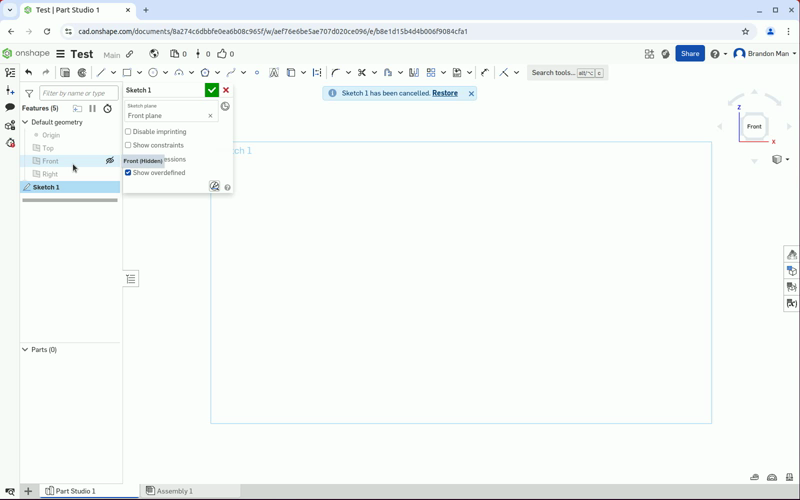
mouse_move(73, 352)
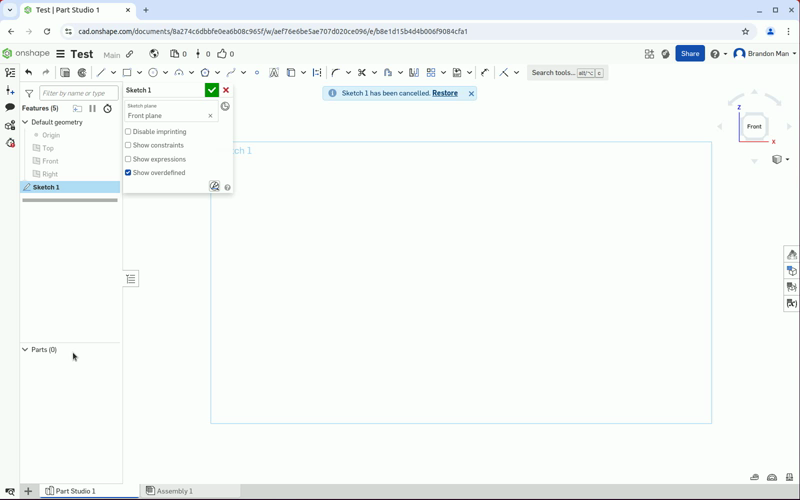
key(y)
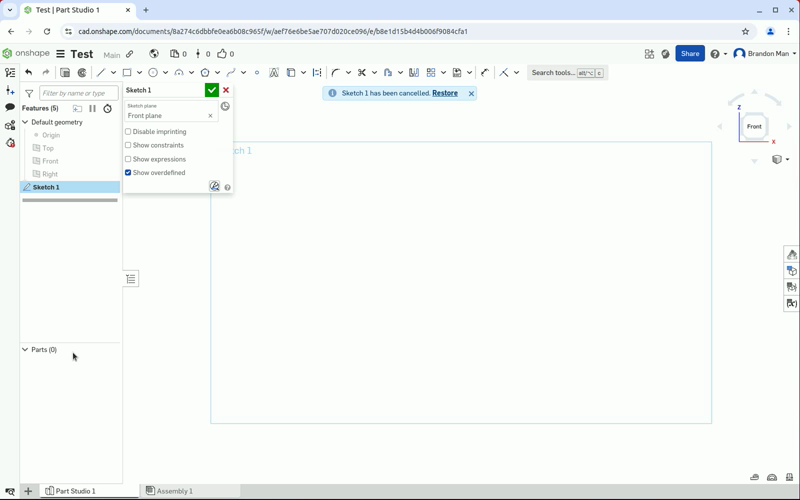
key(l)
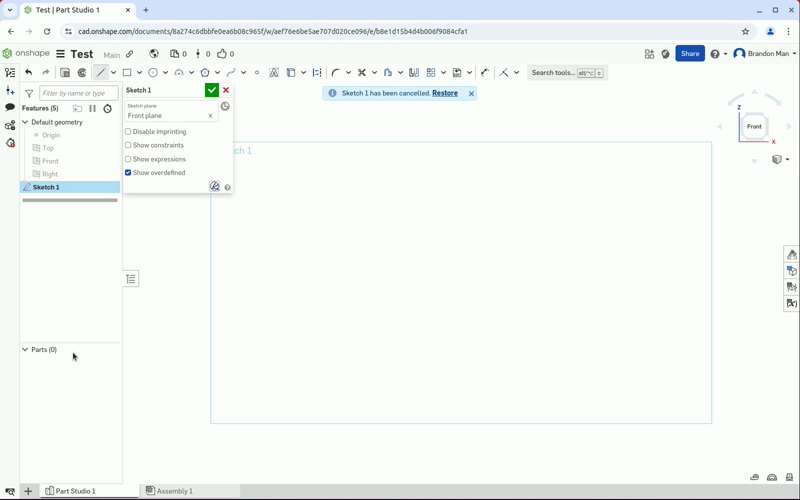
key_down(shift)
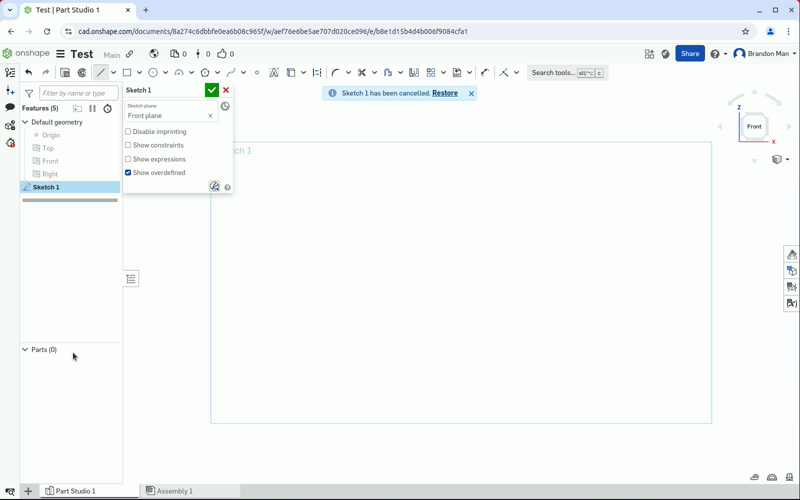
mouse_move(460, 282)
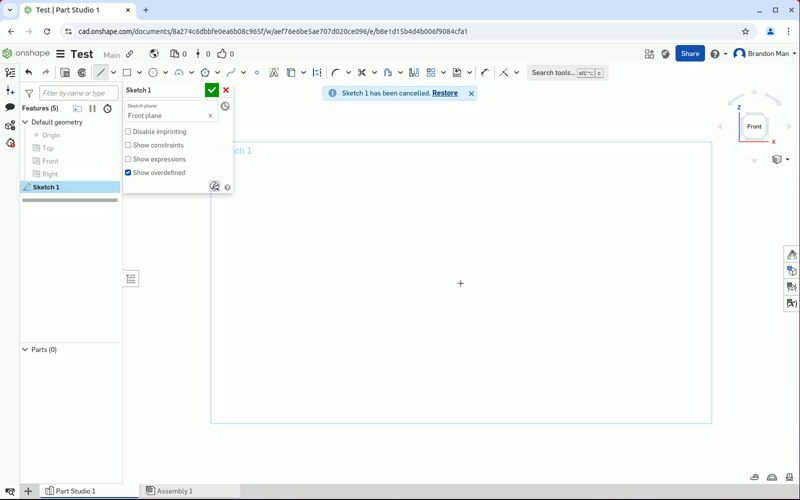
click(460, 282)
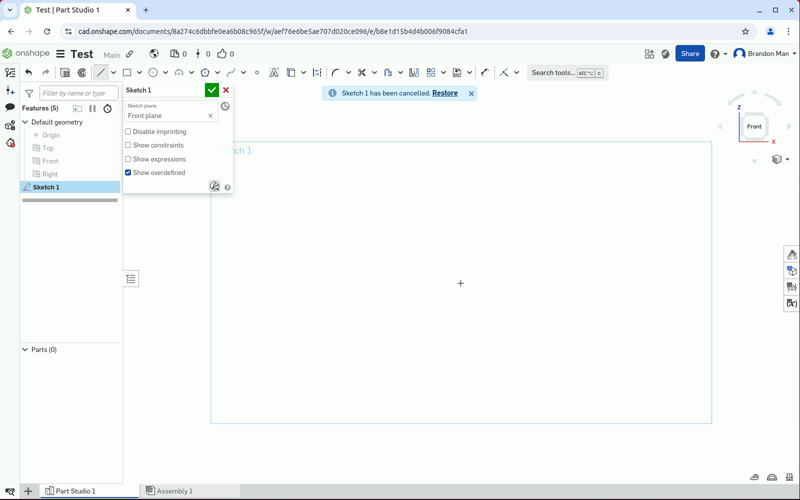
key_up(shift)
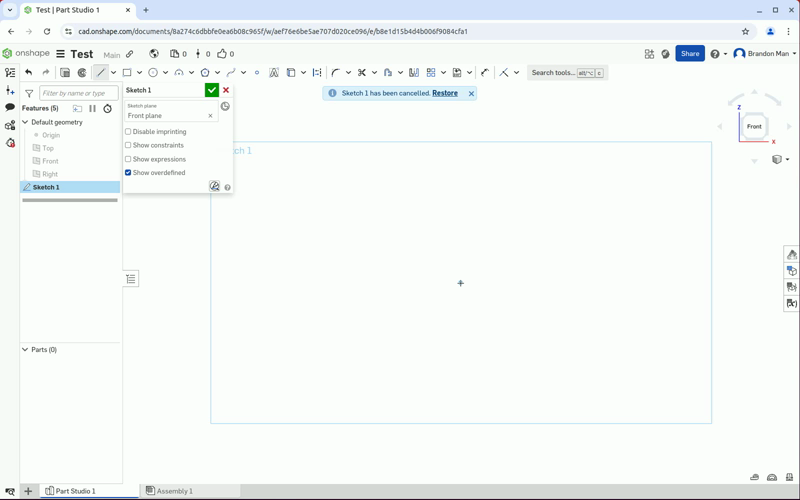
key_down(shift)
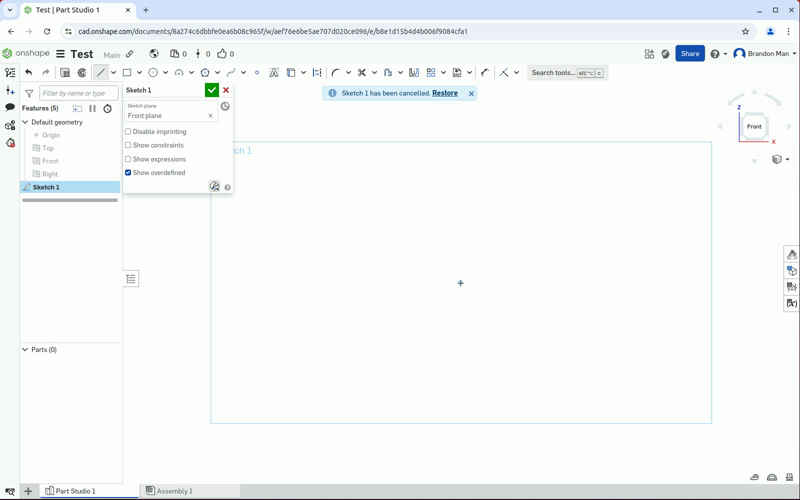
mouse_move(573, 282)
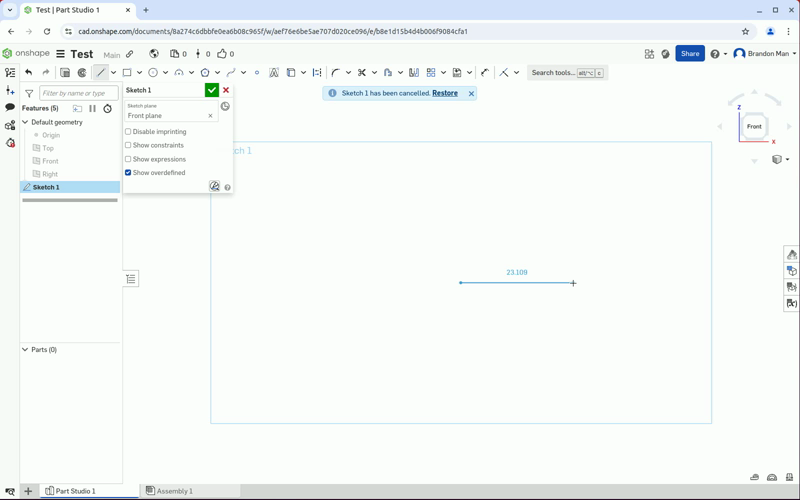
click(573, 282)
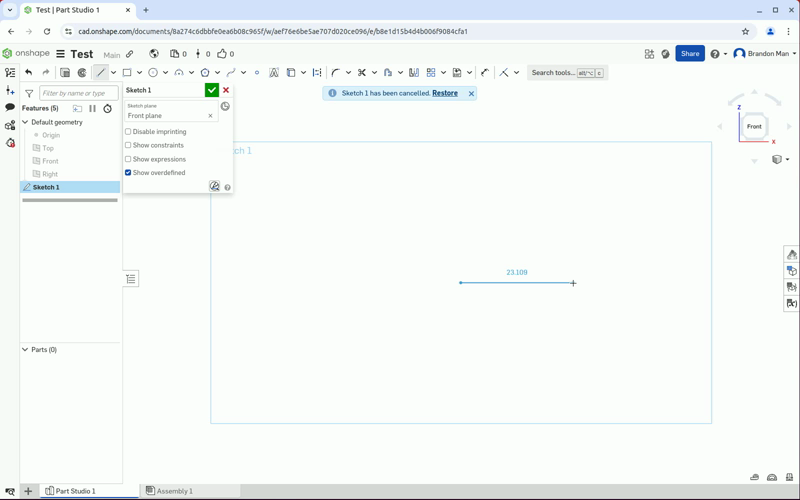
key_up(shift)
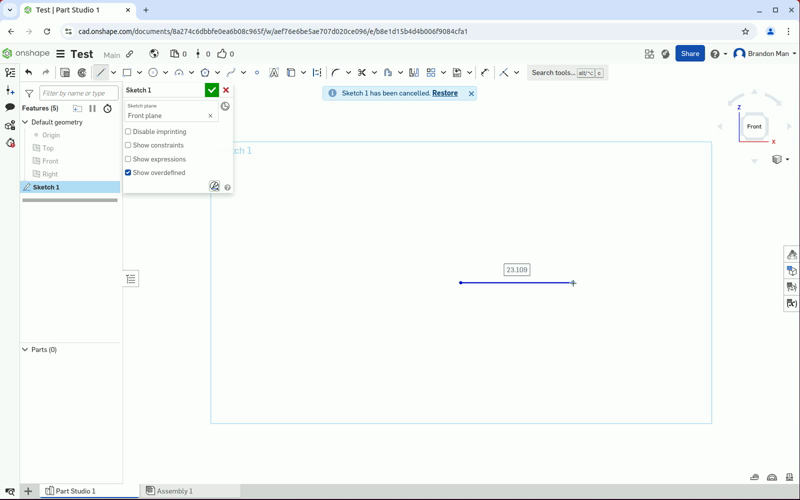
key_down(shift)
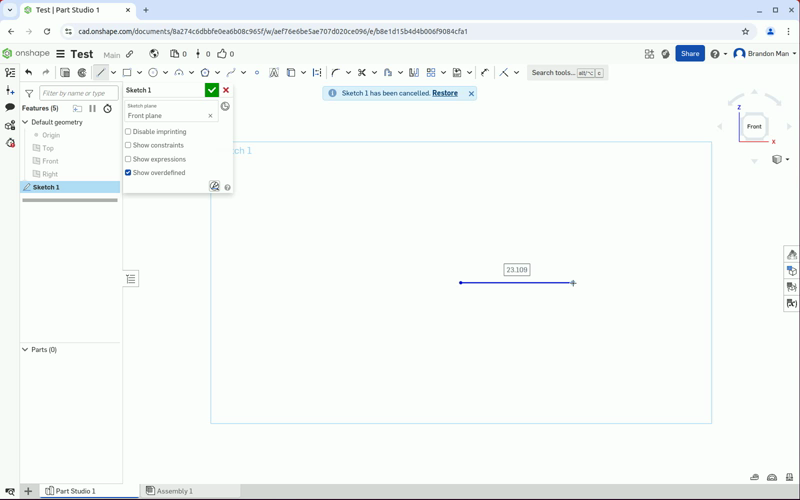
mouse_move(573, 215)
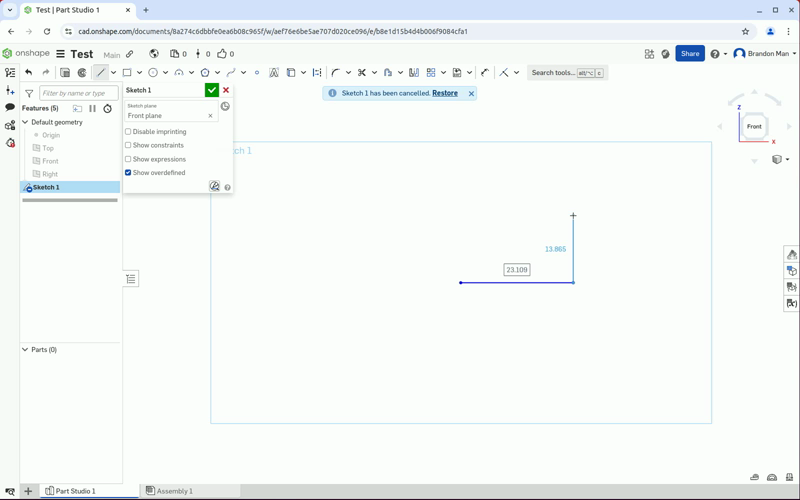
click(573, 215)
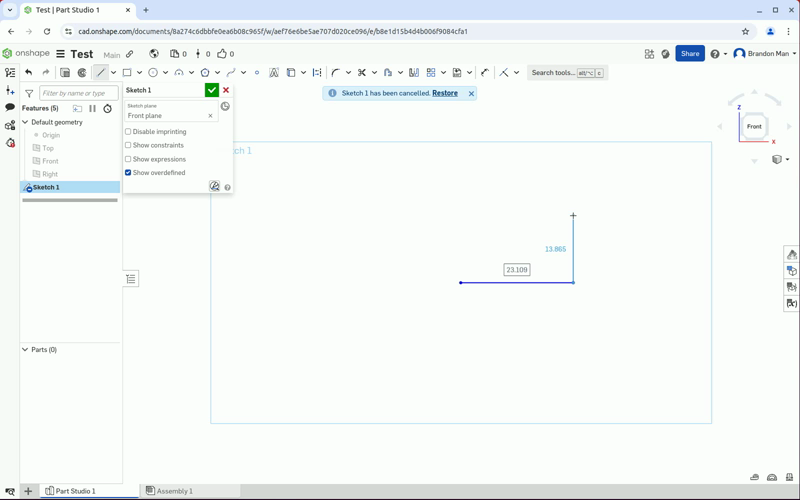
key_up(shift)
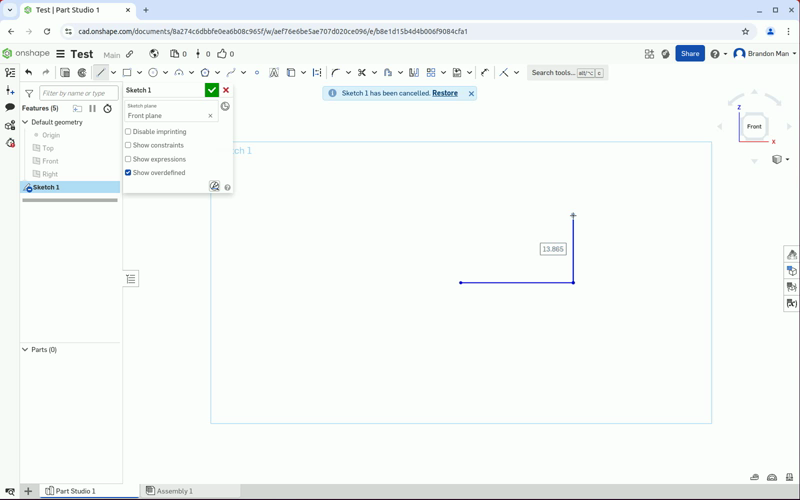
key_down(shift)
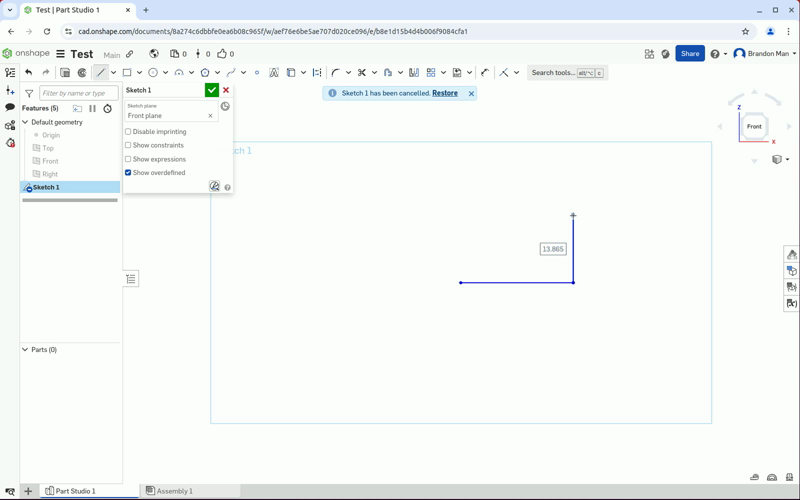
mouse_move(460, 215)
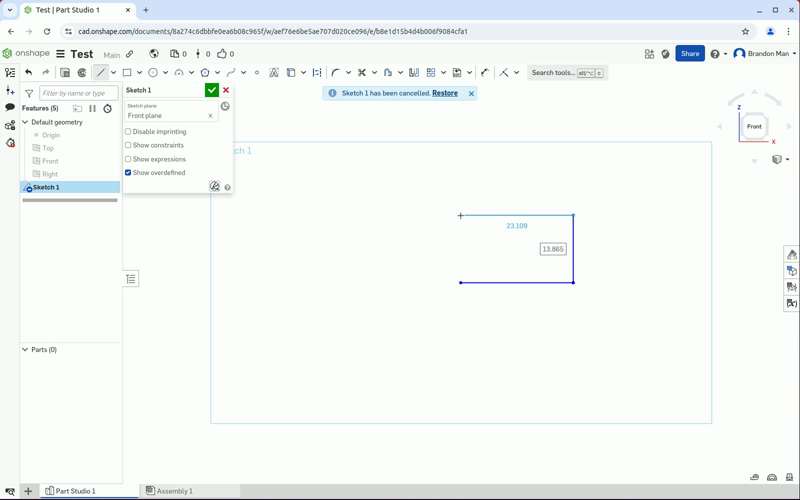
click(460, 215)
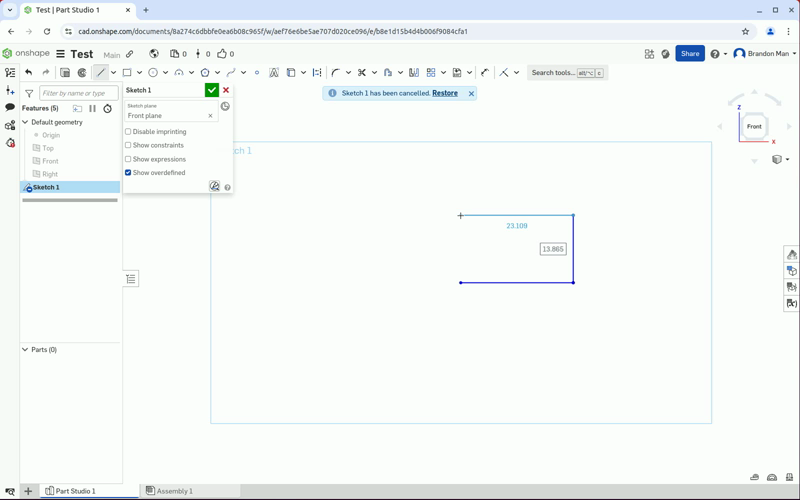
key_up(shift)
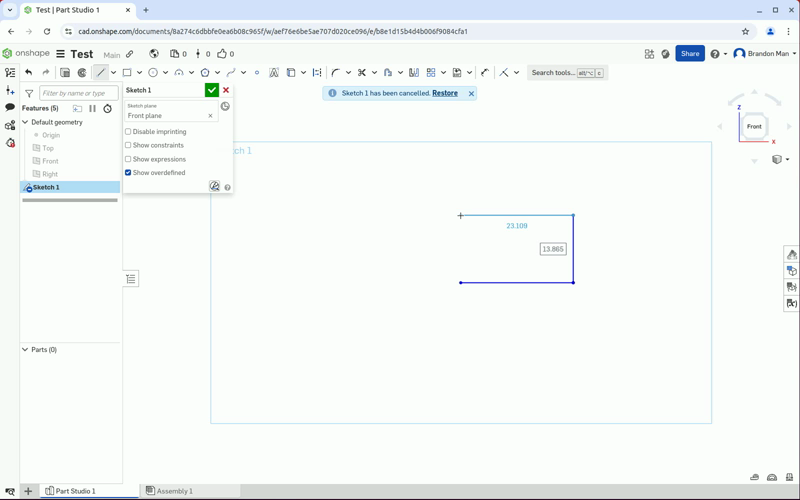
key_down(shift)
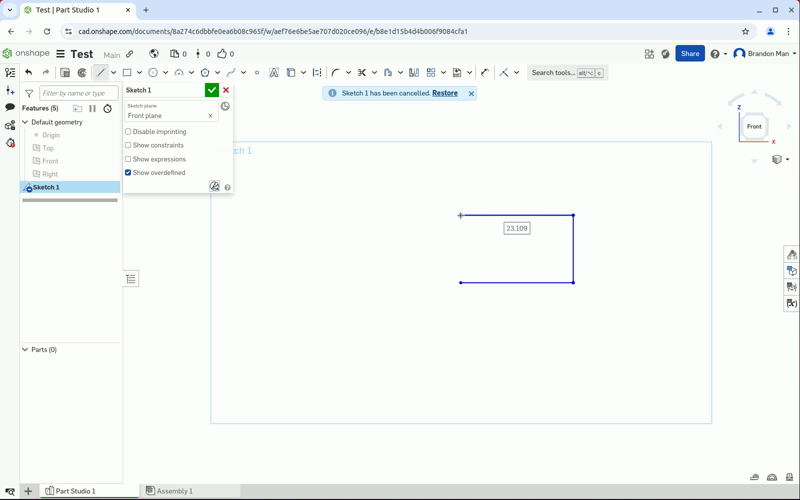
mouse_move(460, 282)
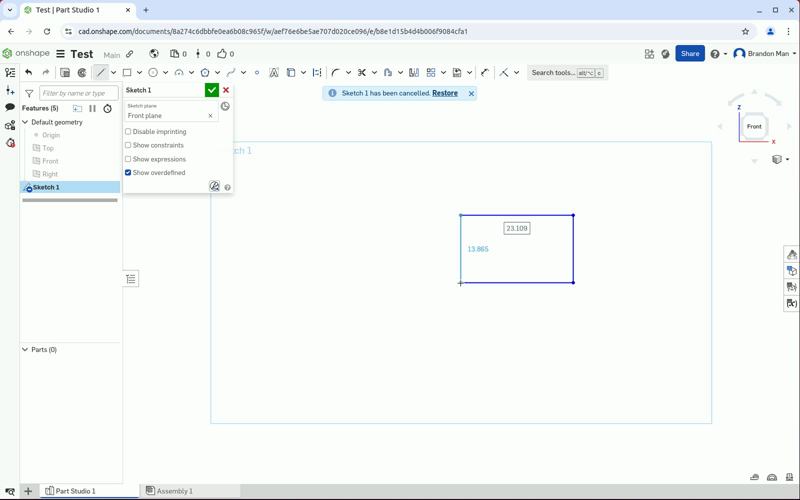
key_up(shift)
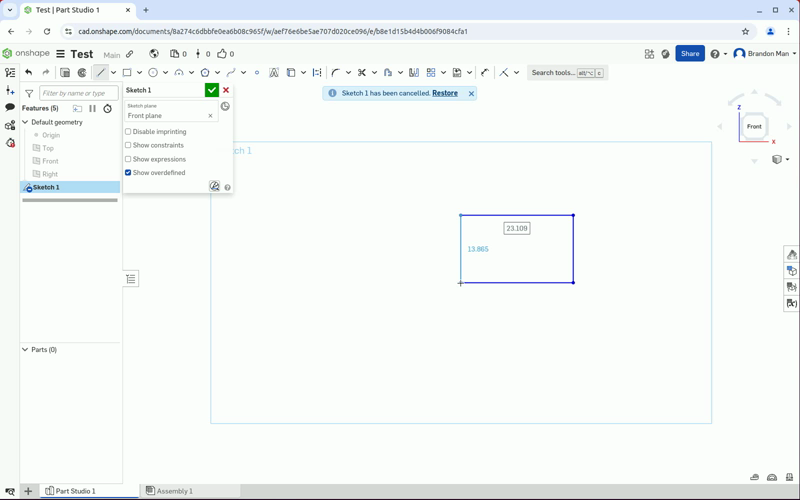
click(460, 282)
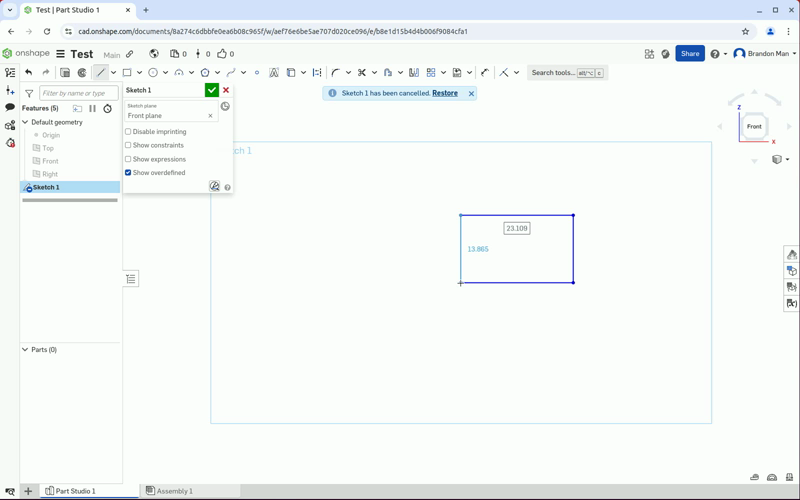
key(esc)
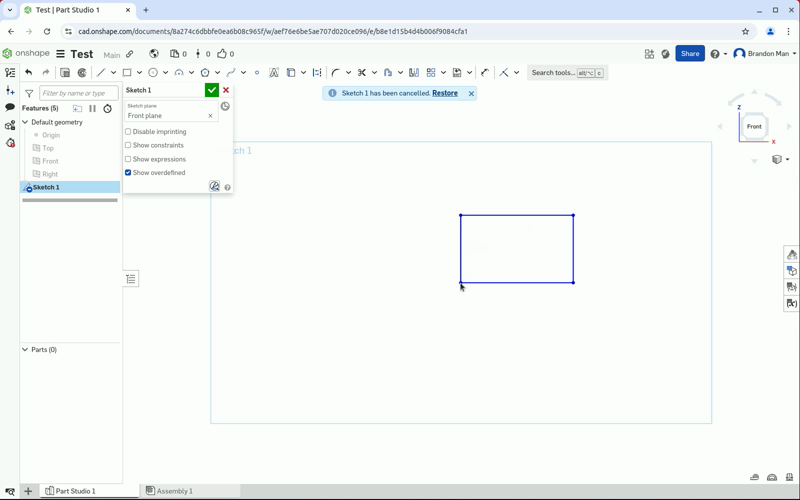
mouse_move(528, 244)
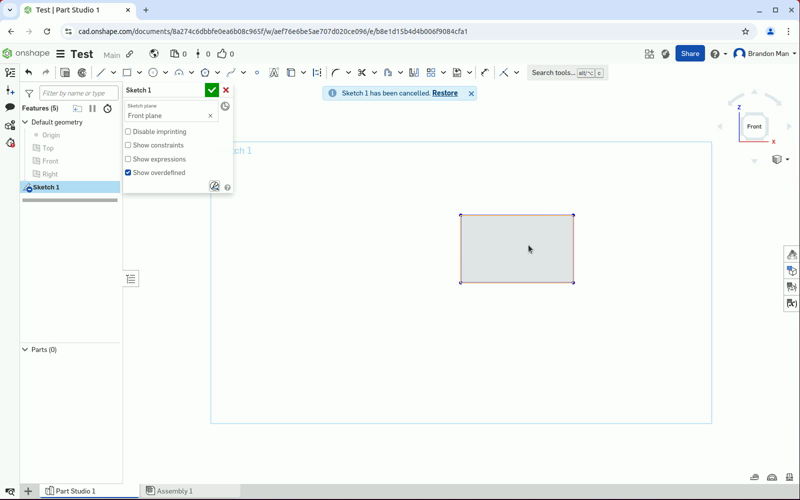
click(528, 244)
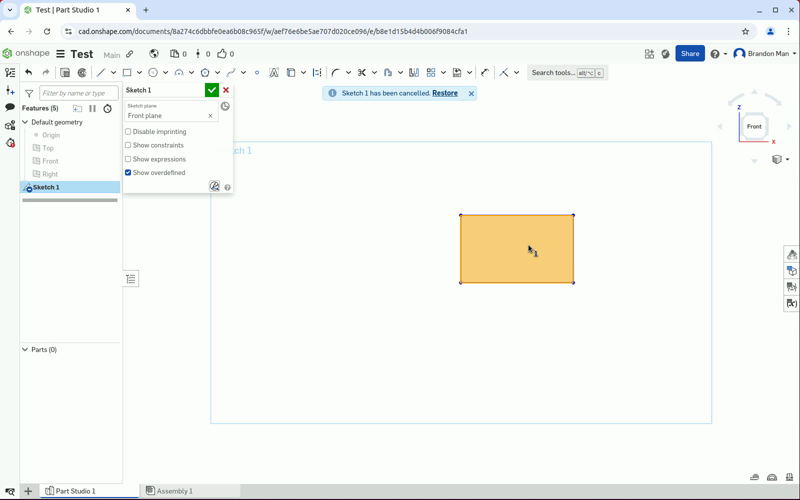
mouse_move(73, 352)
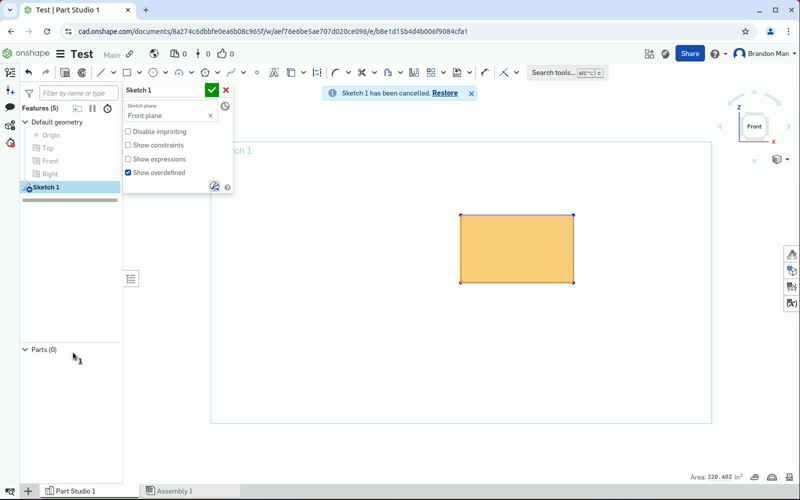
key(shift+y)
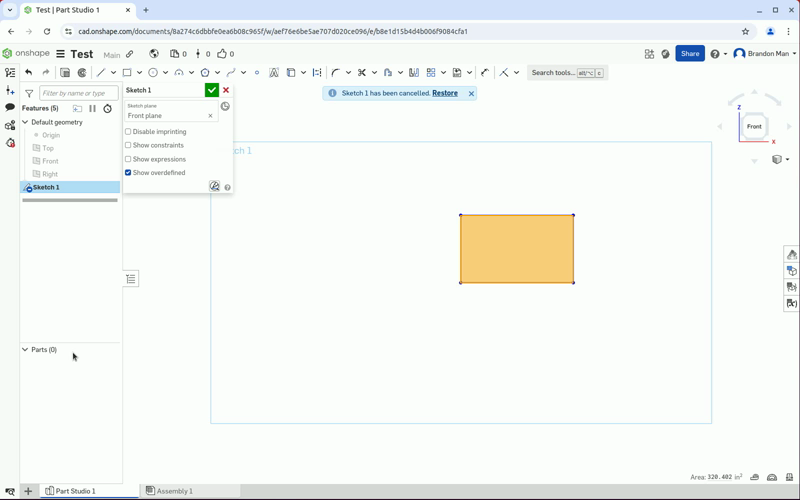
key(shift+e)
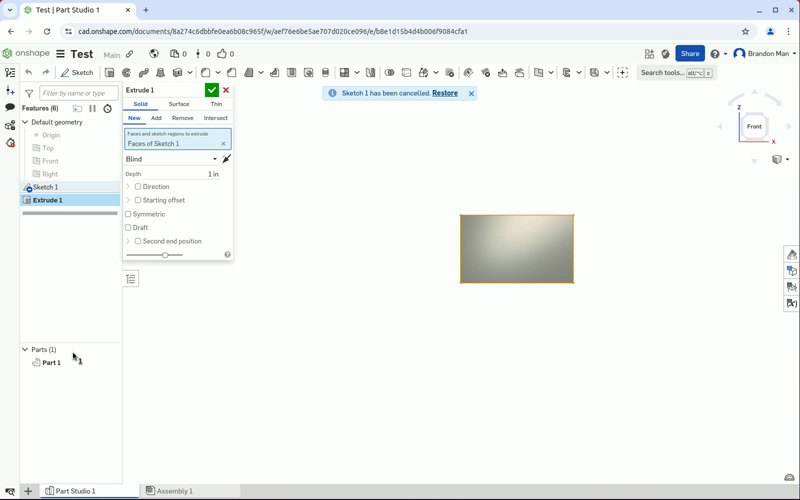
mouse_move(143, 106)
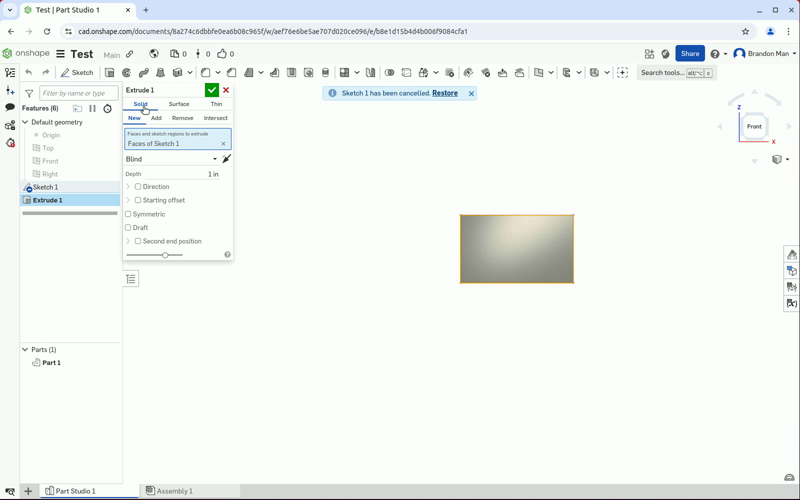
click(143, 106)
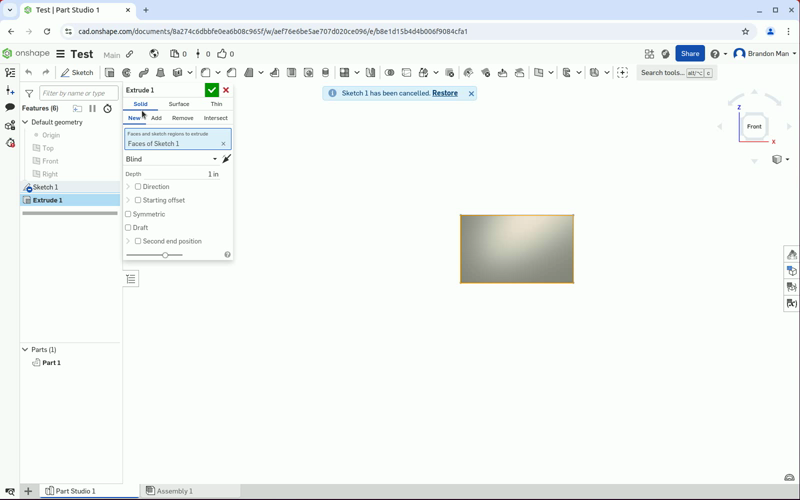
mouse_move(137, 120)
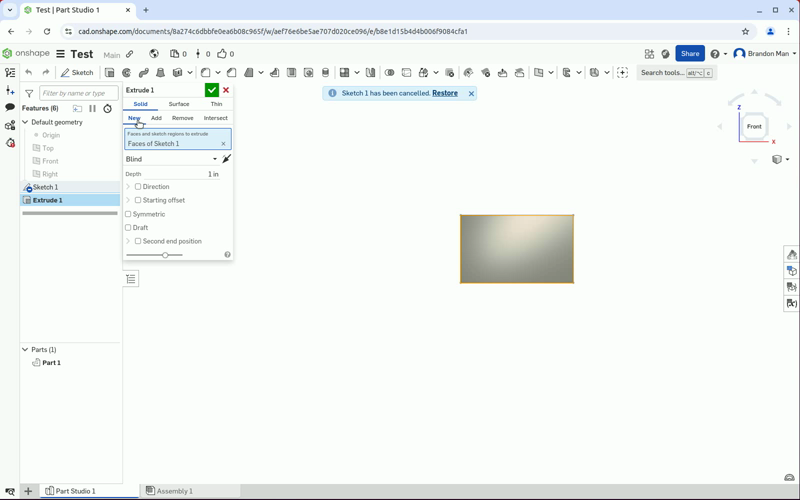
click(137, 120)
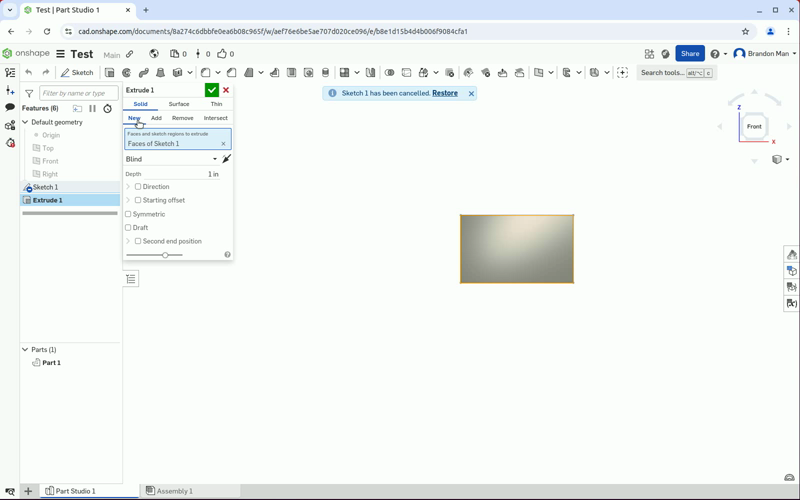
key(tab, 4)
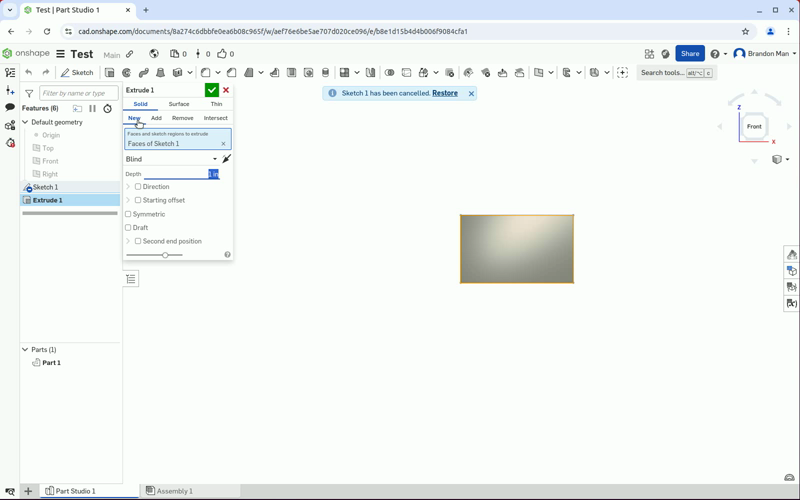
text(13.961)
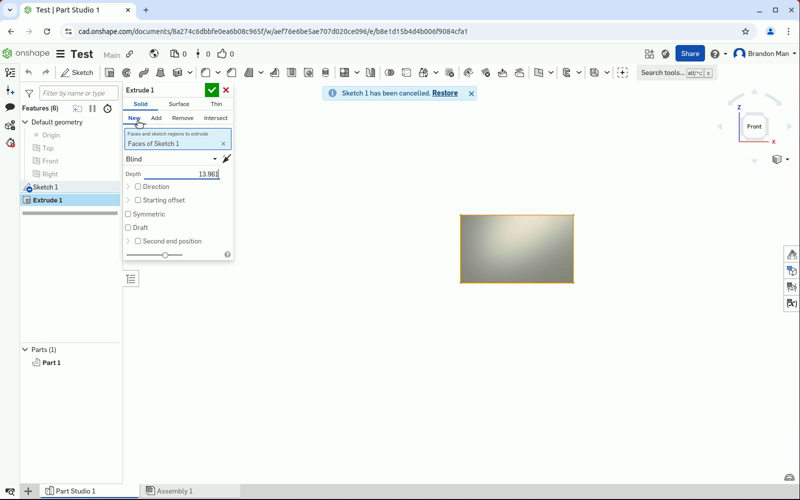
key(enter)
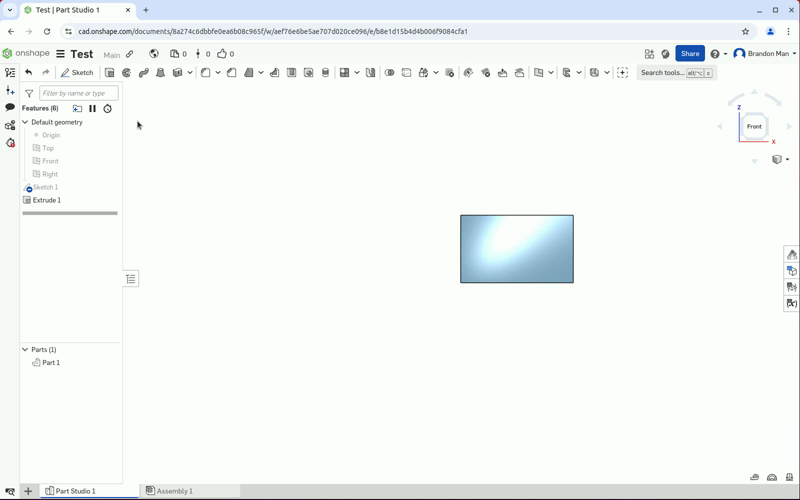
key(shift+h)
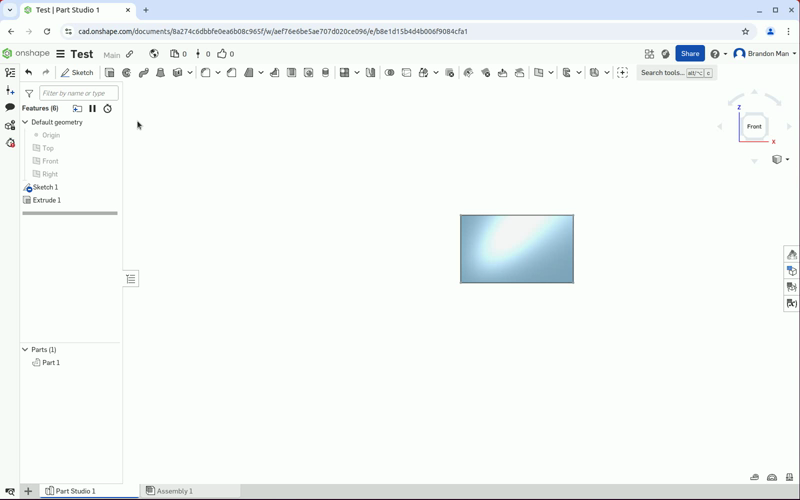
key(shift+h)
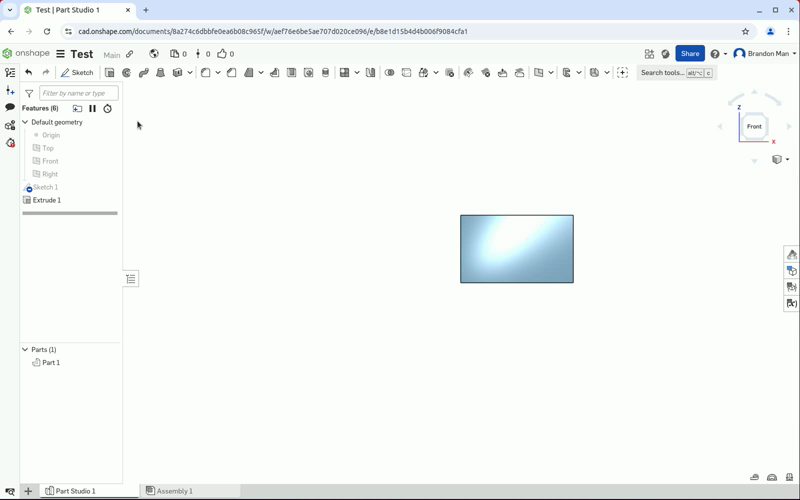
mouse_move(73, 189)
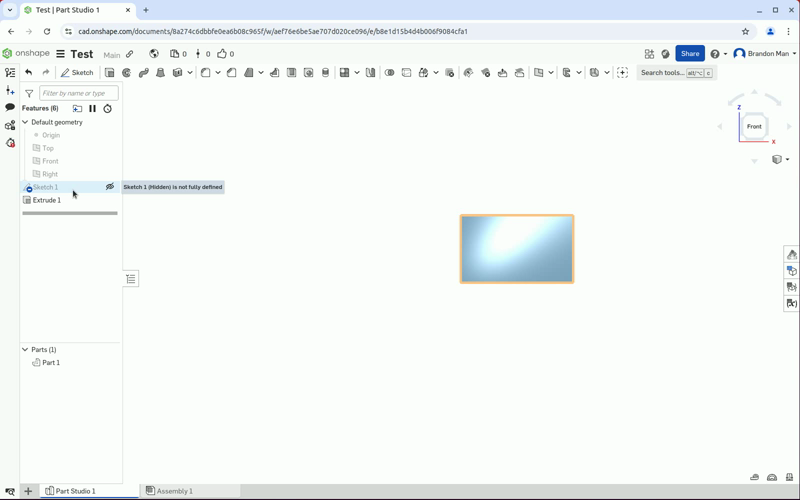
click(73, 189)
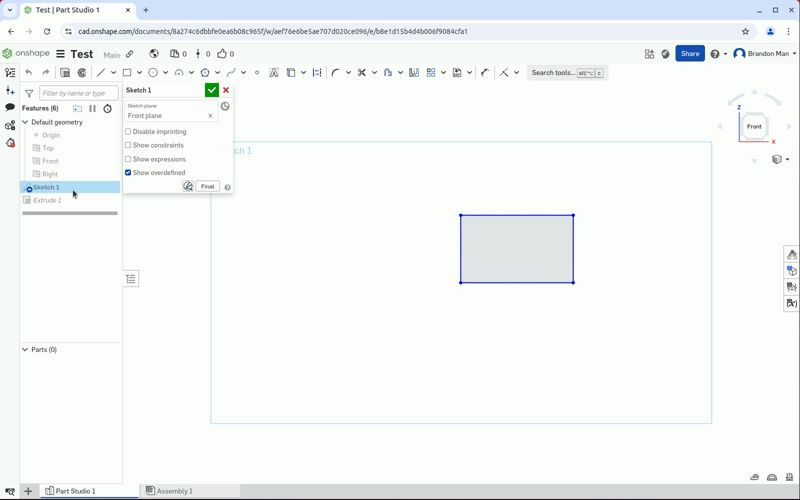
mouse_move(229, 92)
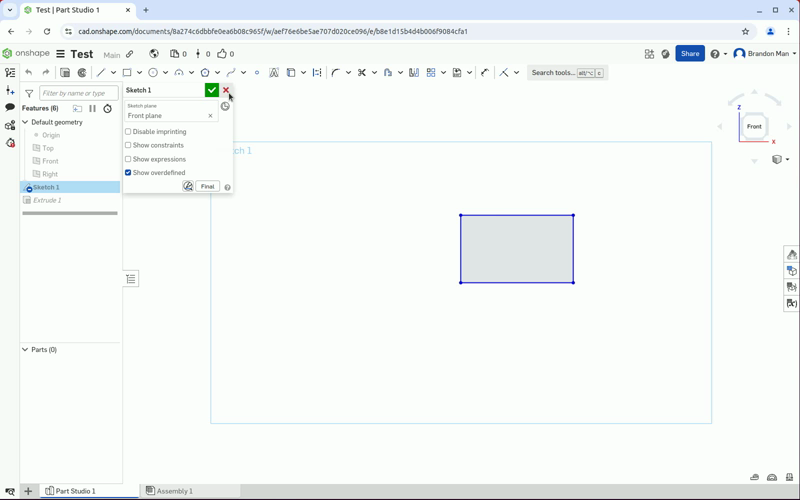
click(229, 92)
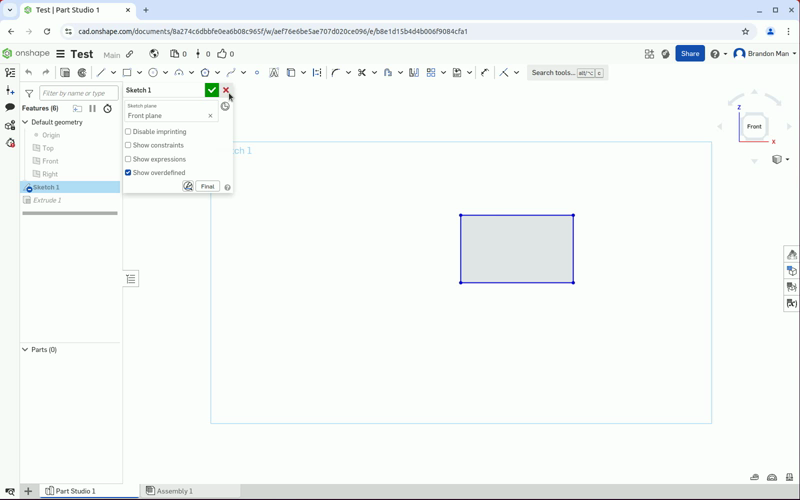
key(shift+s)
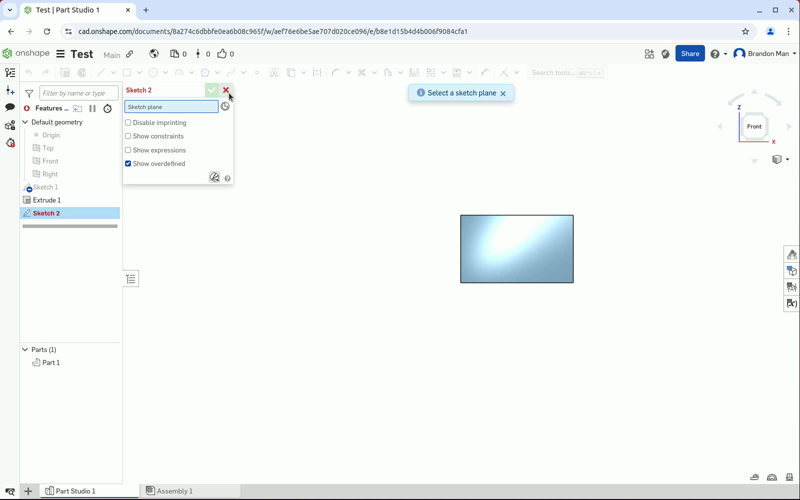
mouse_move(73, 163)
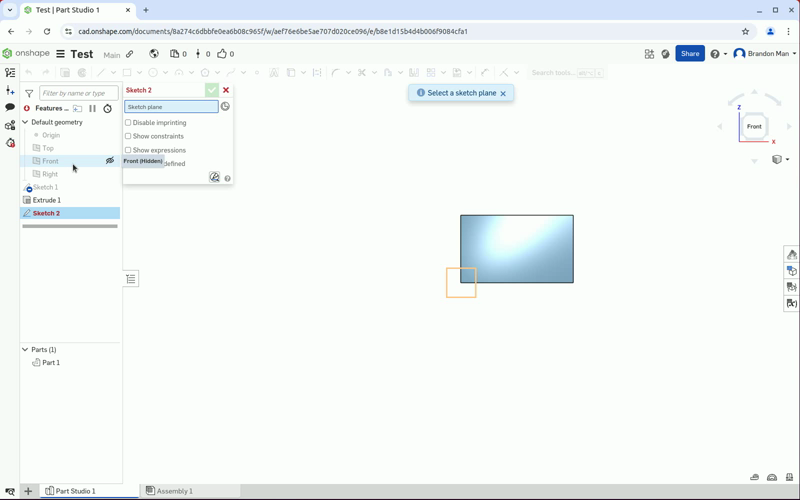
click(73, 163)
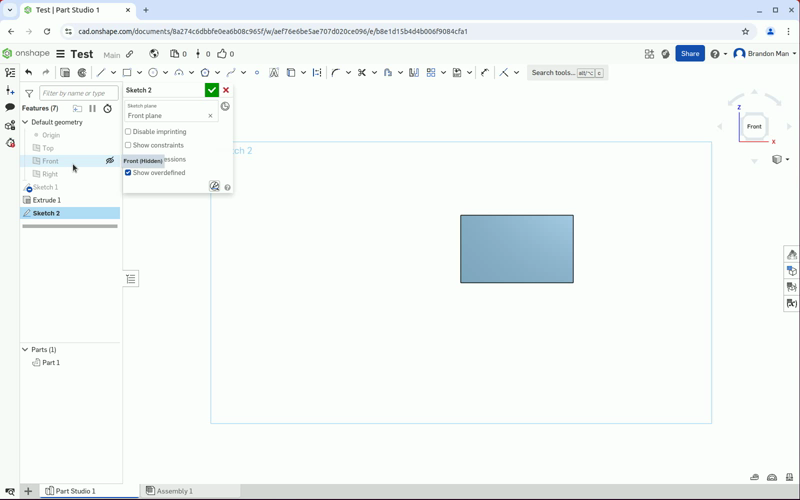
mouse_move(73, 352)
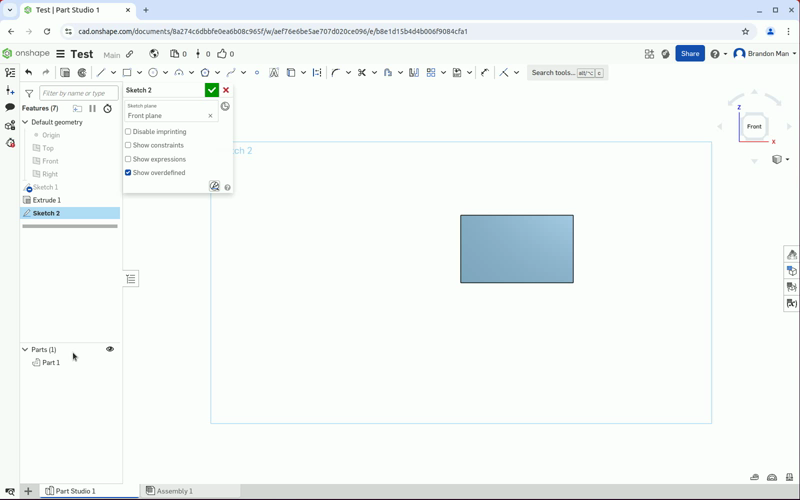
key(y)
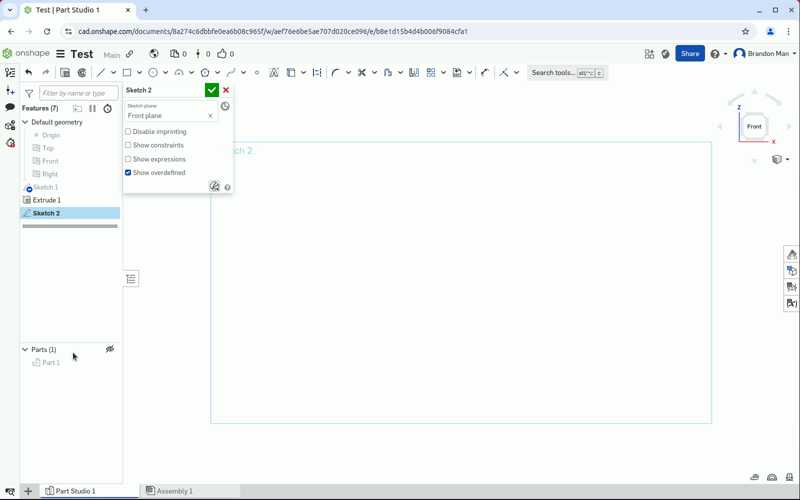
key(l)
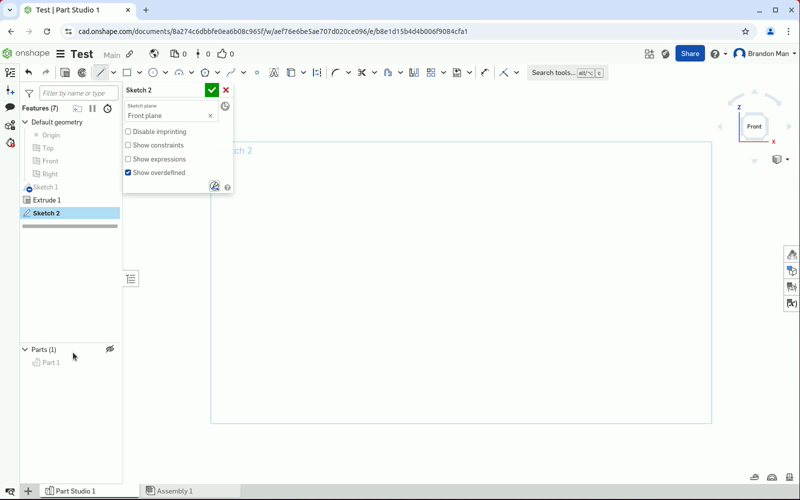
key_down(shift)
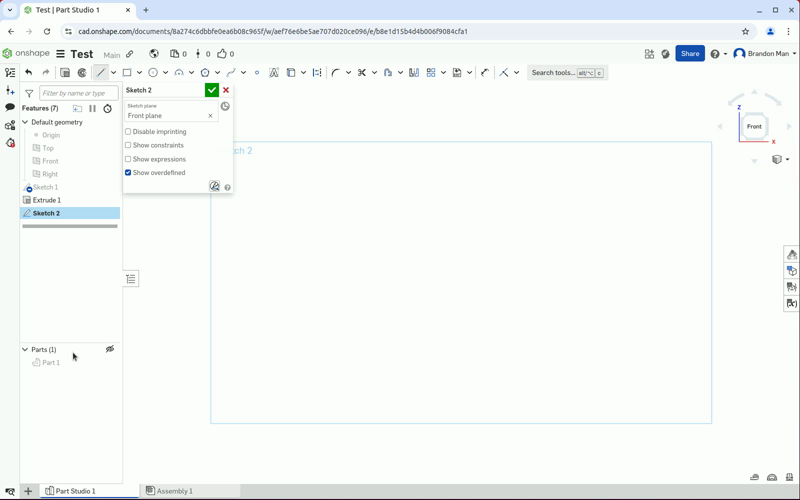
mouse_move(460, 282)
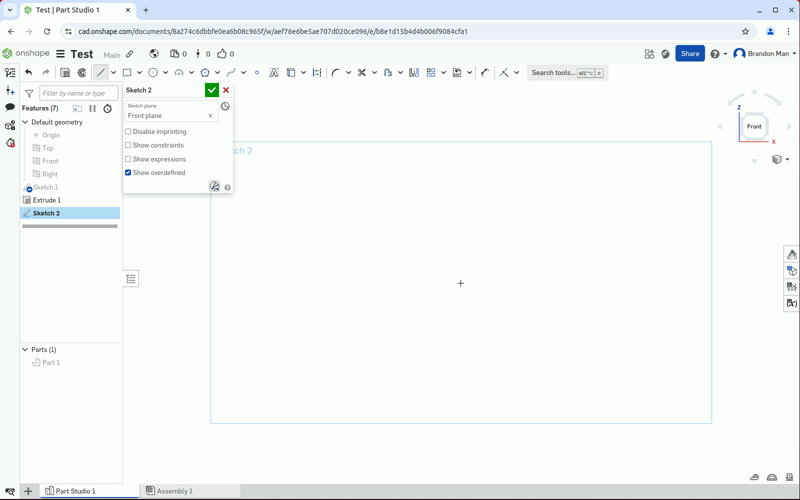
click(460, 282)
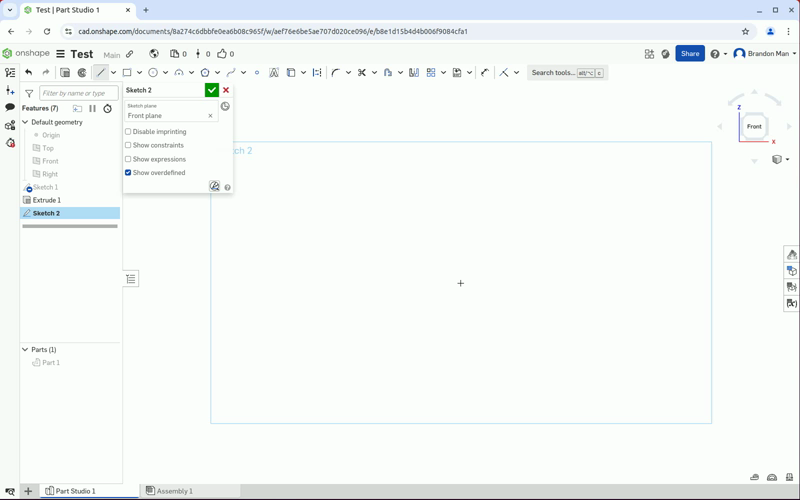
key_up(shift)
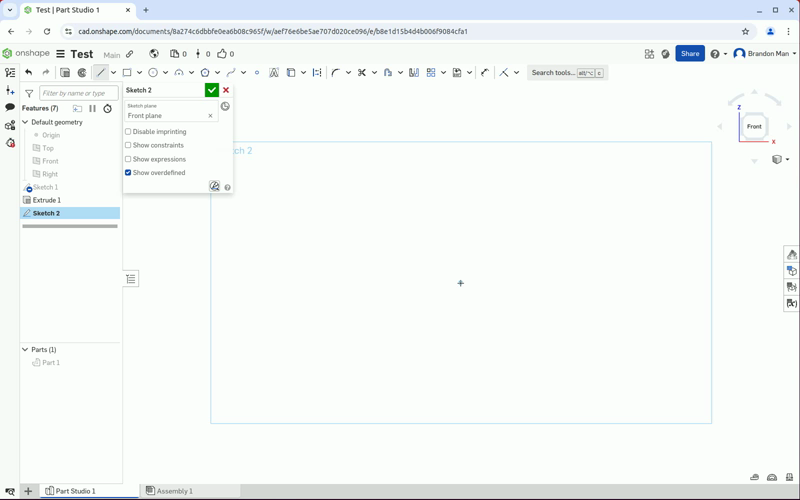
key_down(shift)
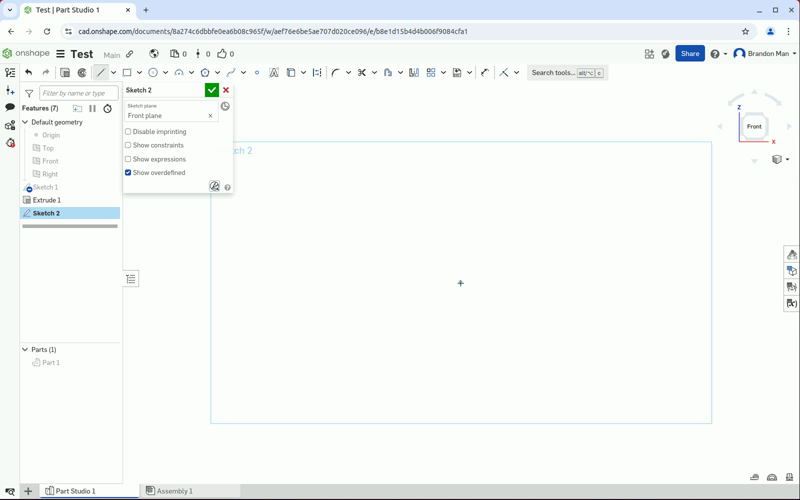
mouse_move(573, 282)
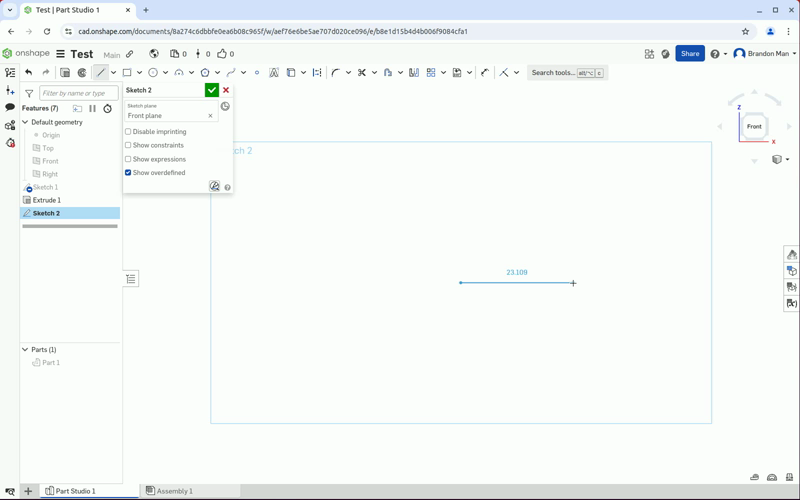
click(573, 282)
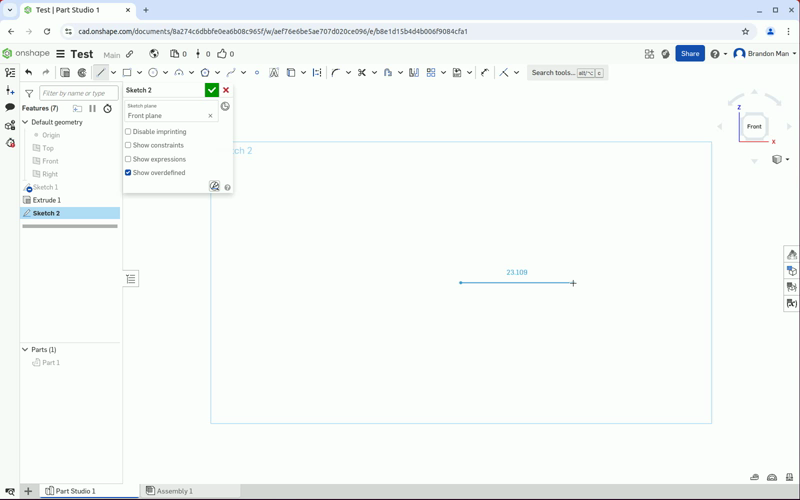
key_up(shift)
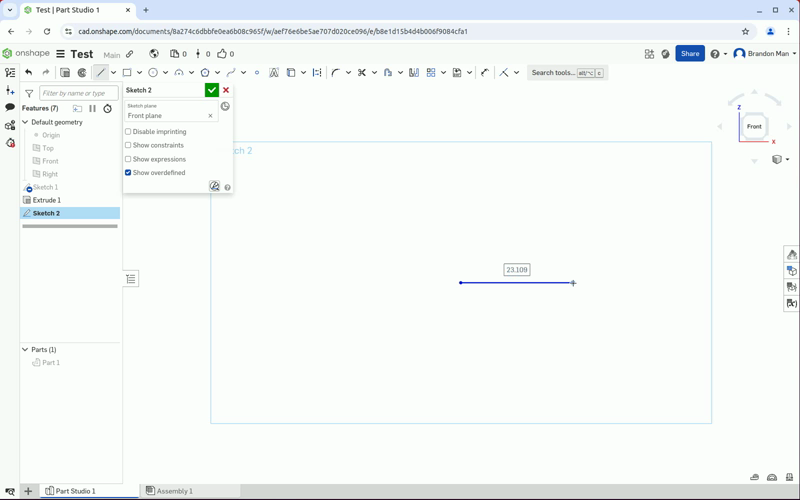
key_down(shift)
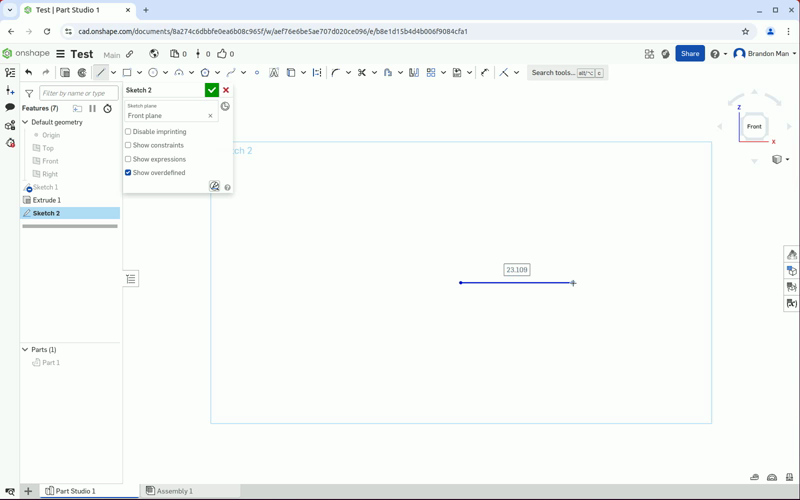
mouse_move(573, 215)
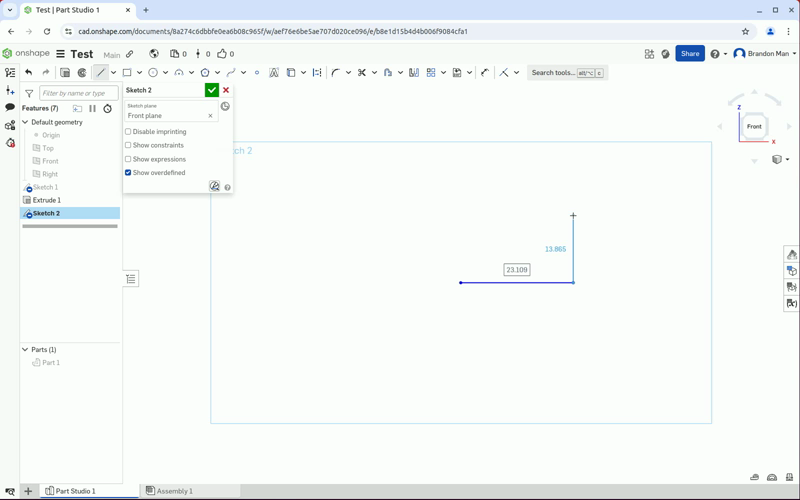
click(573, 215)
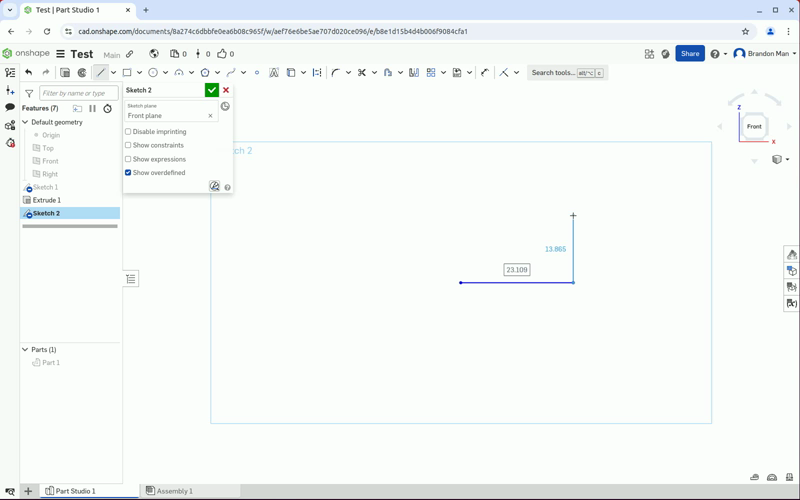
key_up(shift)
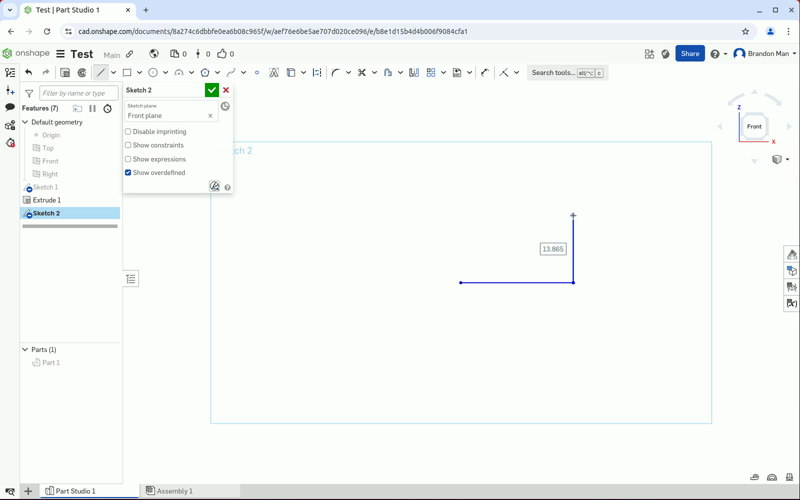
key_down(shift)
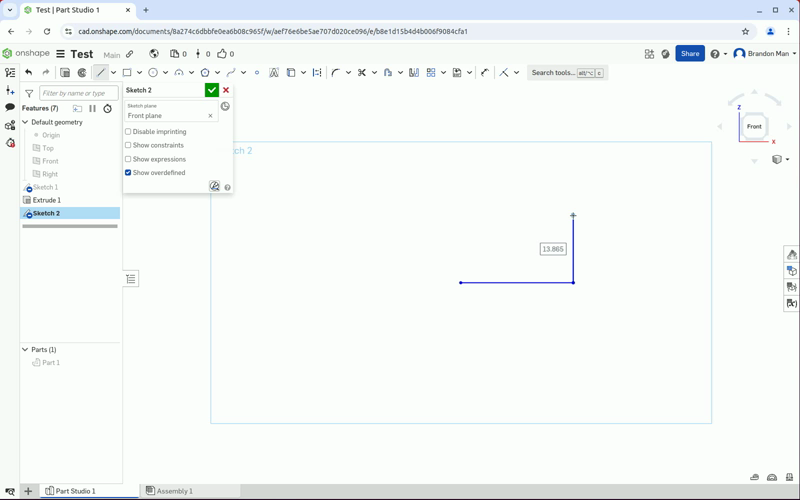
mouse_move(460, 215)
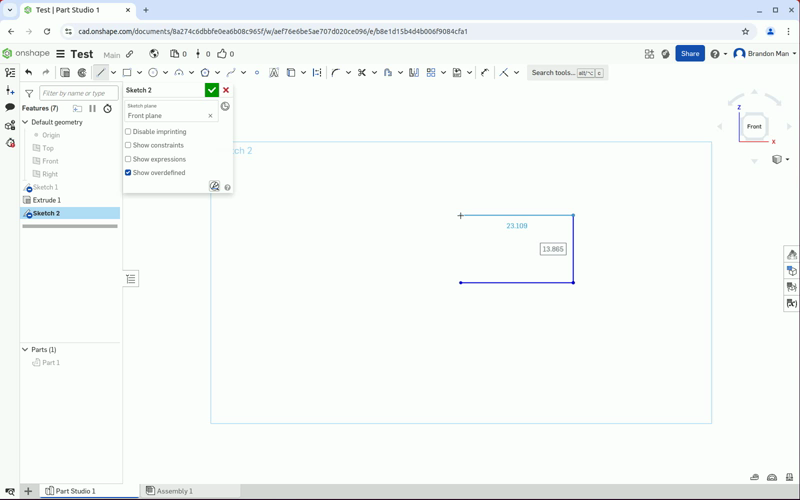
click(460, 215)
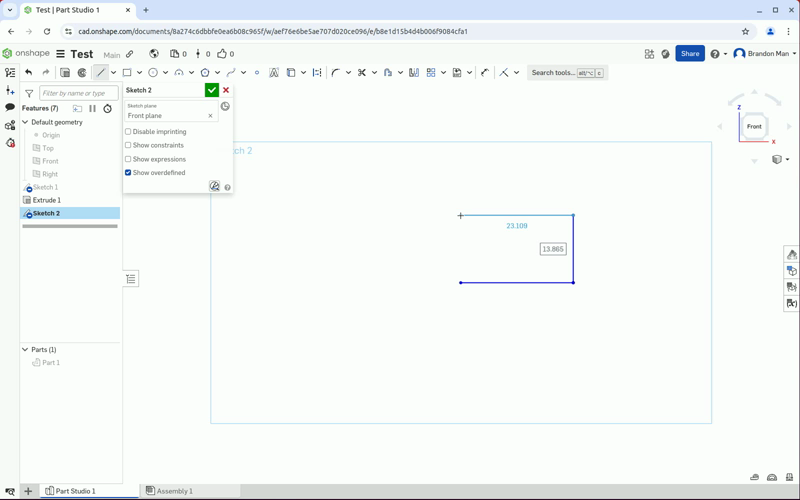
key_up(shift)
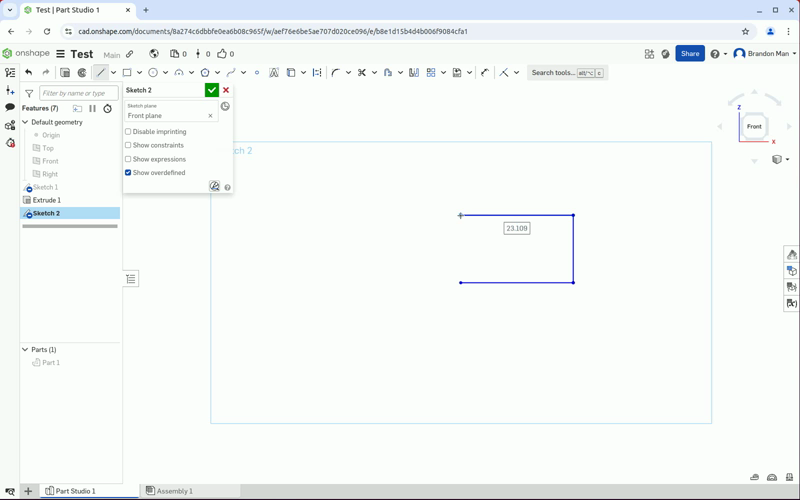
key_down(shift)
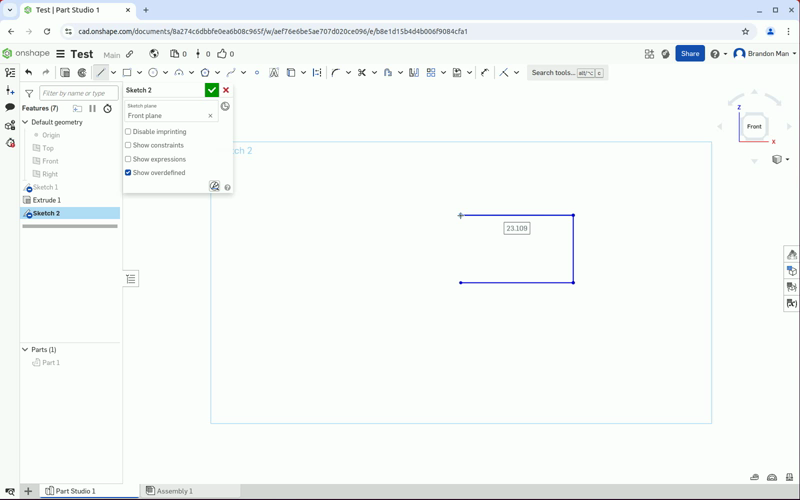
mouse_move(460, 282)
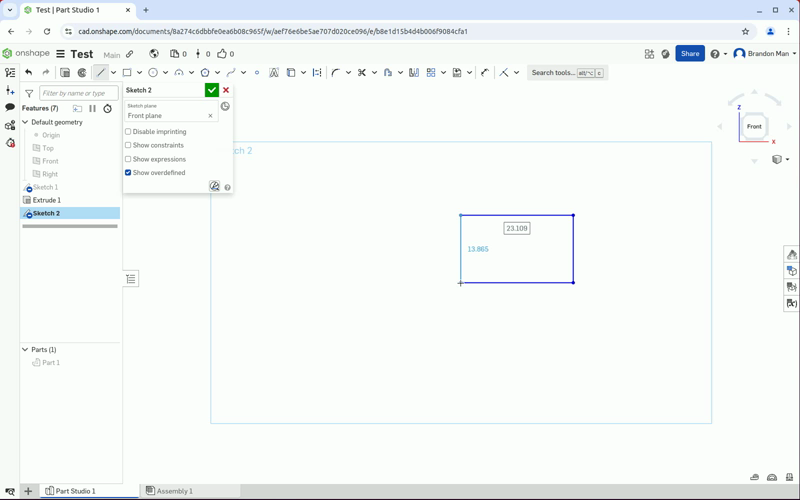
key_up(shift)
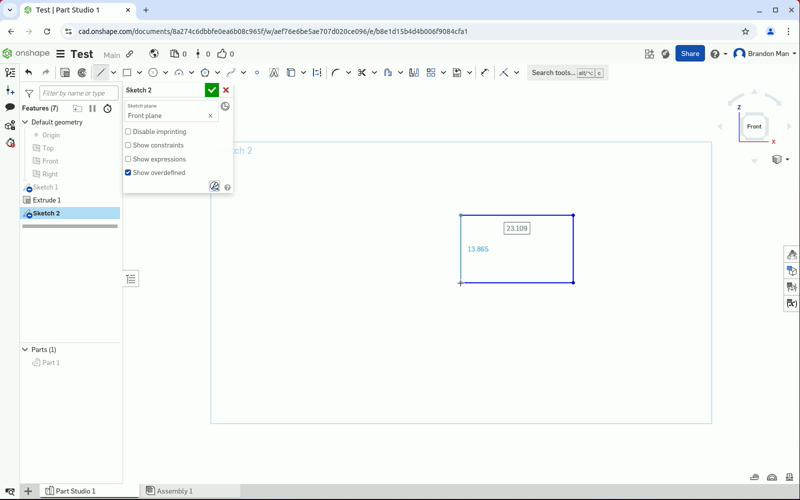
click(460, 282)
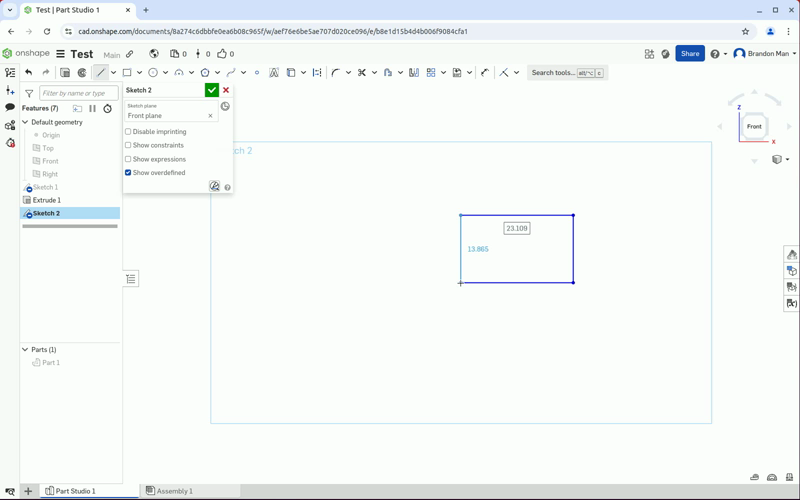
key(esc)
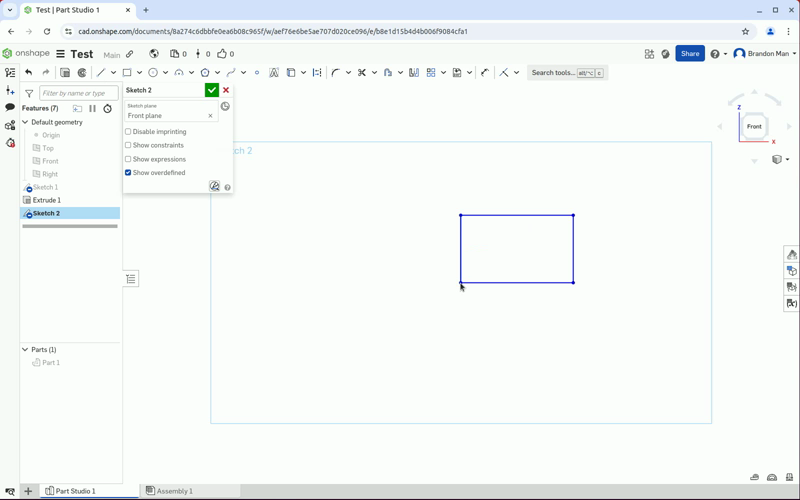
mouse_move(538, 222)
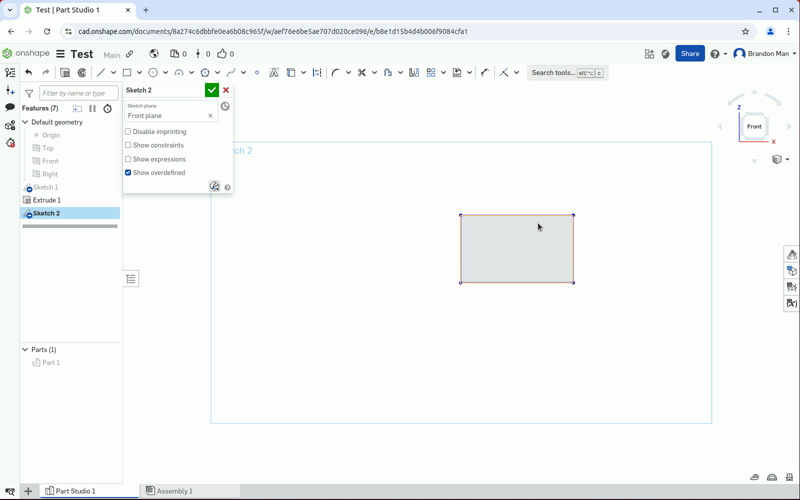
click(538, 222)
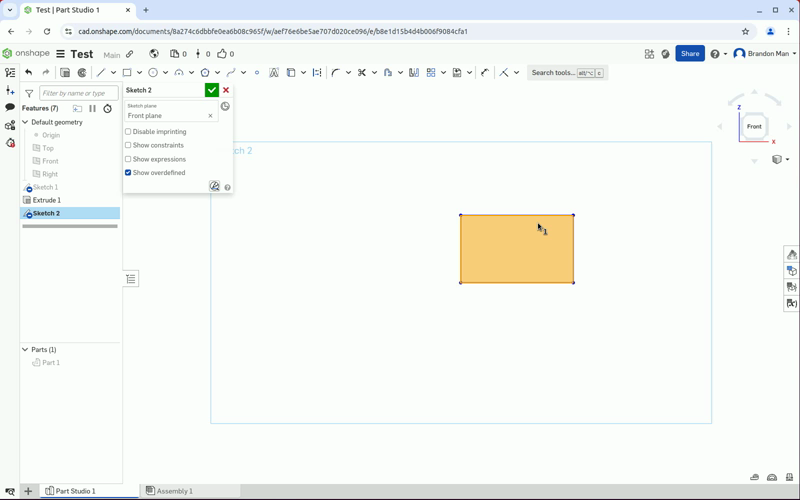
mouse_move(73, 352)
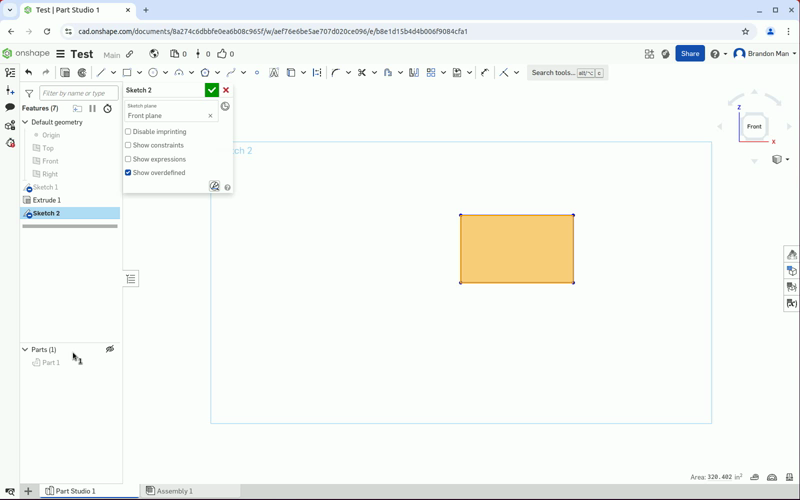
key(shift+y)
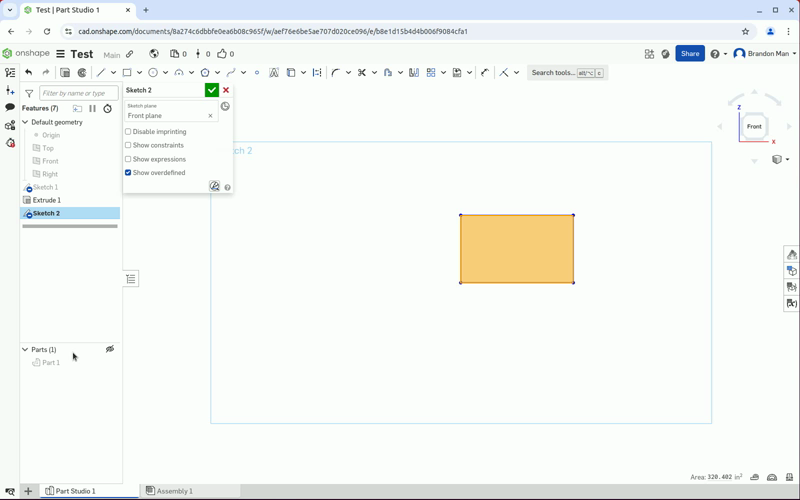
key(shift+e)
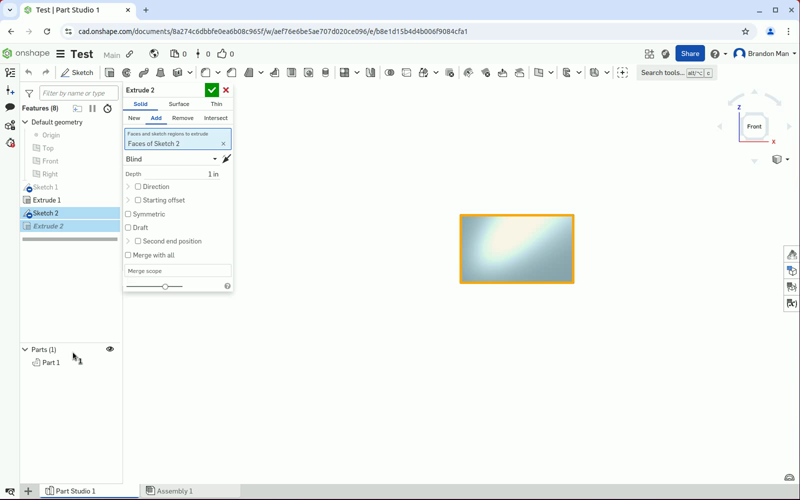
mouse_move(143, 106)
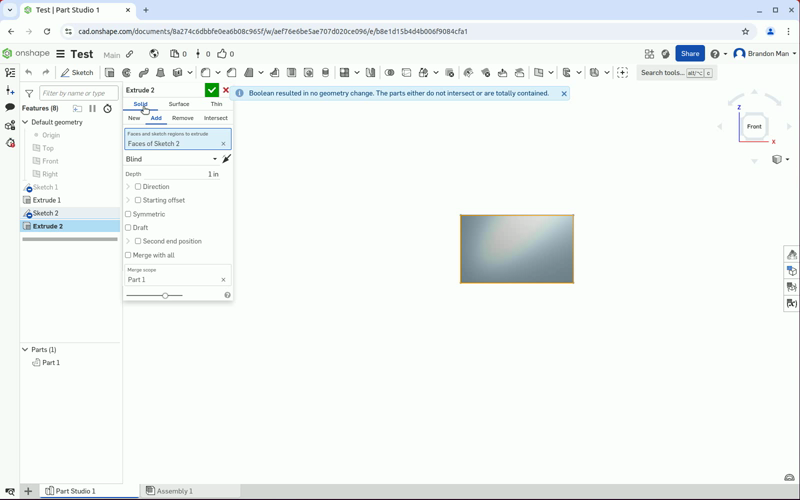
click(143, 106)
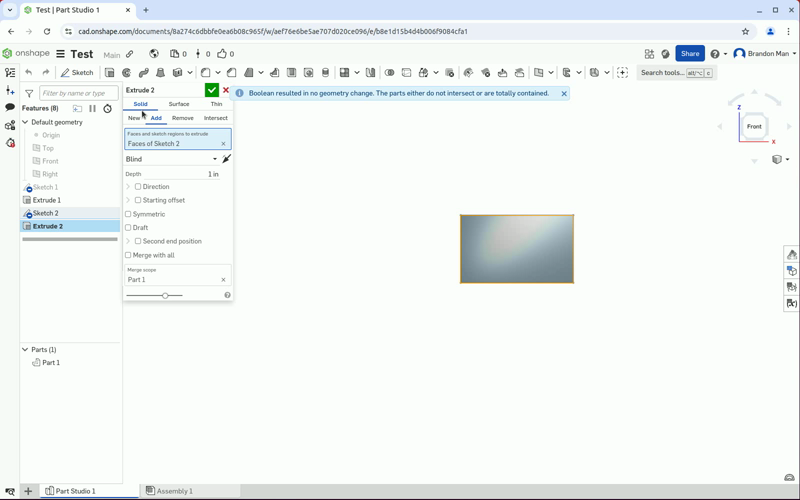
mouse_move(137, 120)
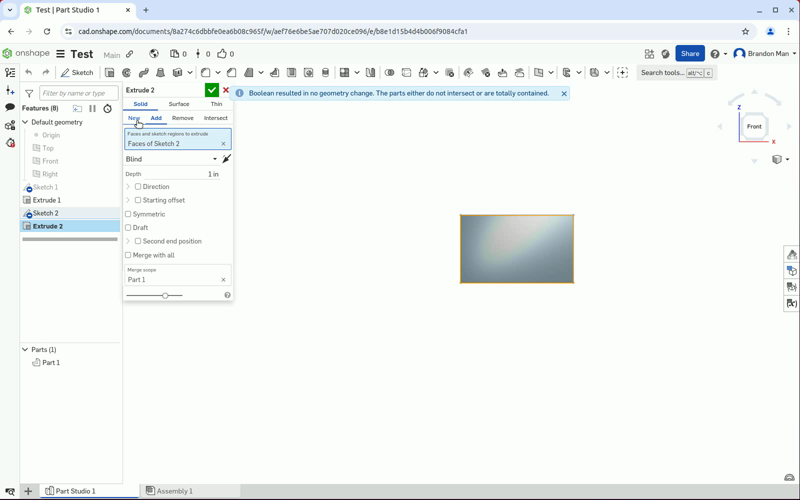
click(137, 120)
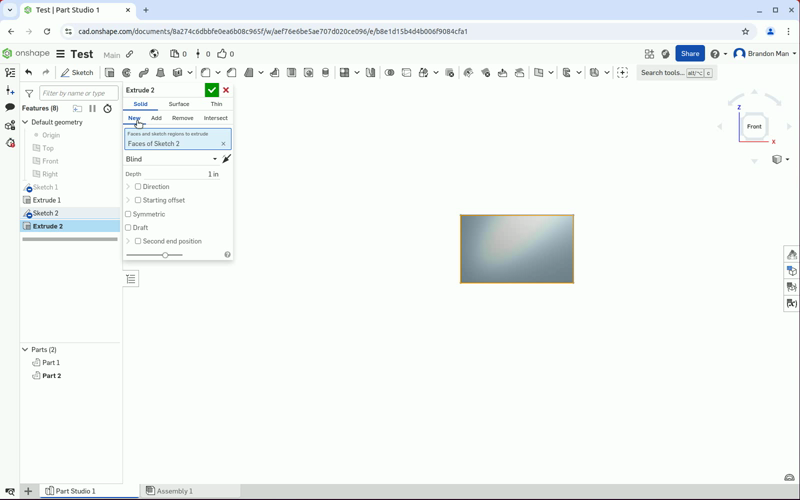
key(tab, 4)
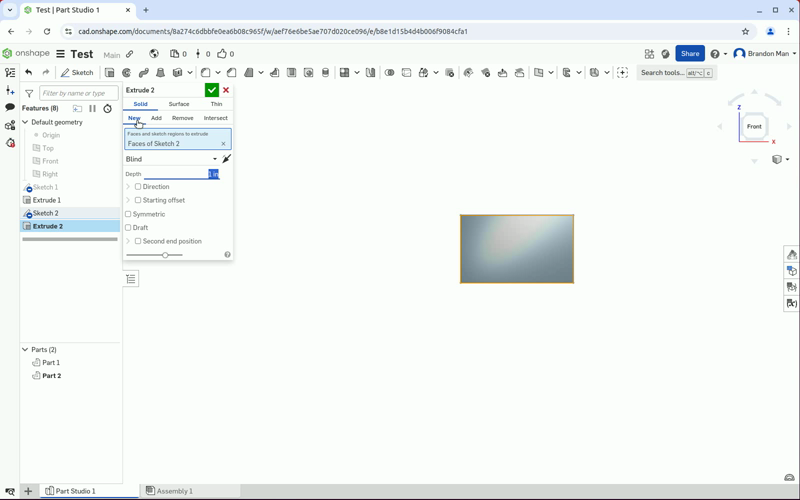
text(13.961)
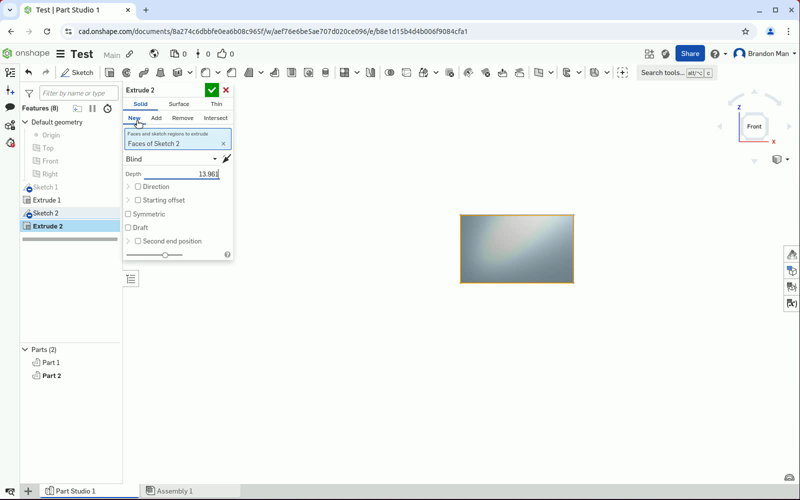
key(enter)
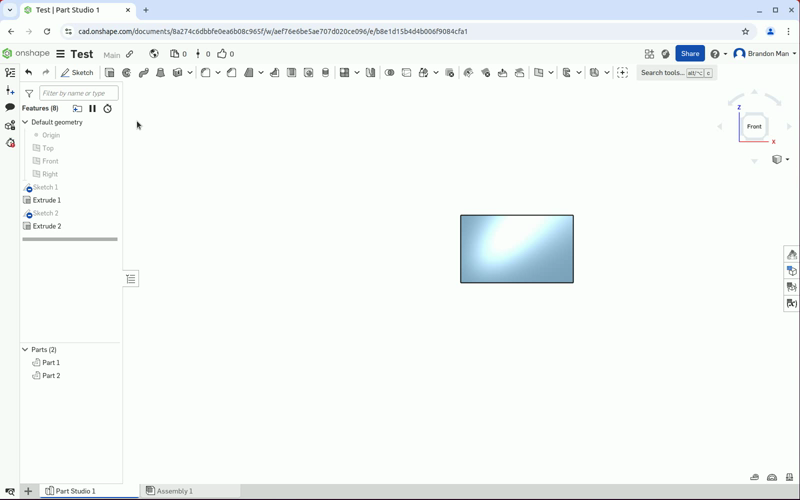
key(shift+h)
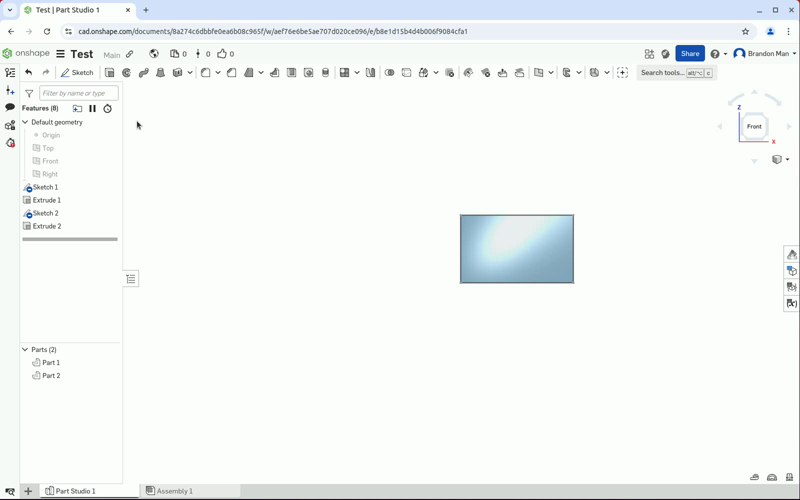
key(shift+h)
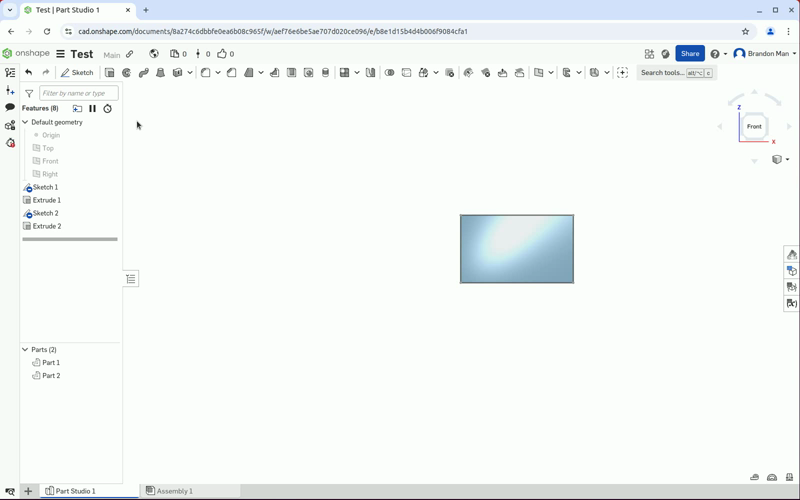
key(shift+7)
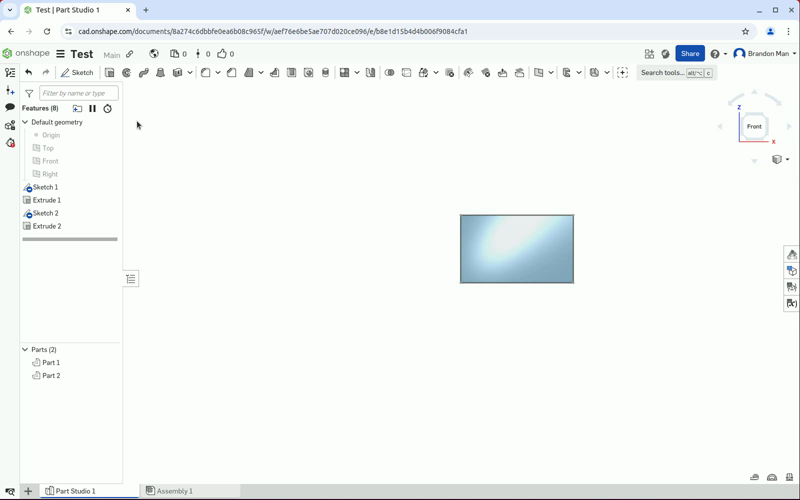
key(left, 2)
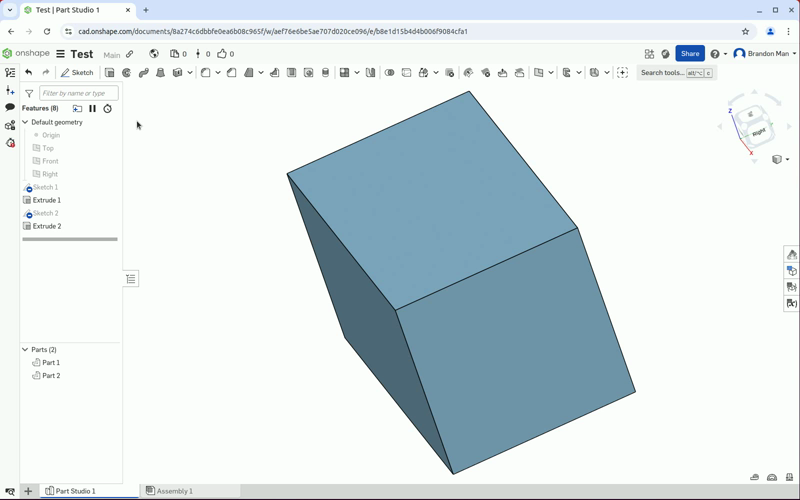
key(down, 2)
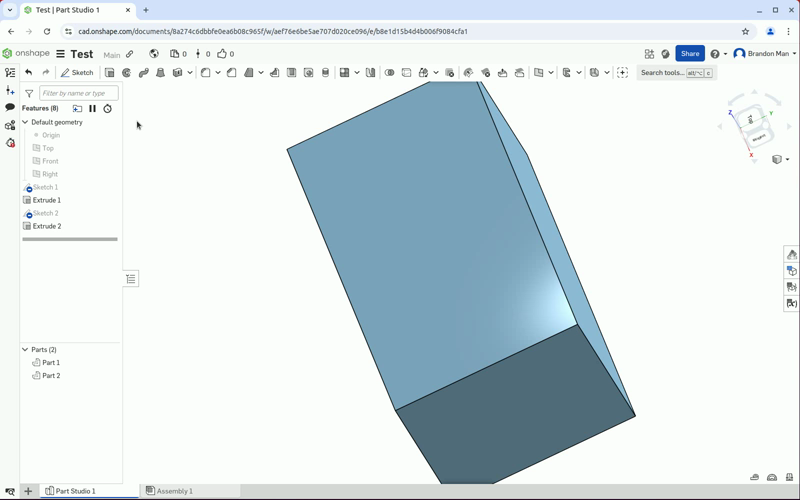
key(up, 2)
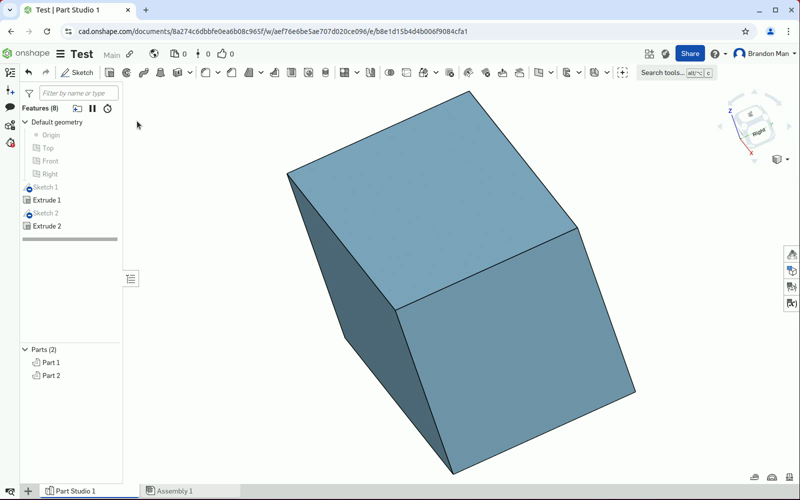
key(right, 2)
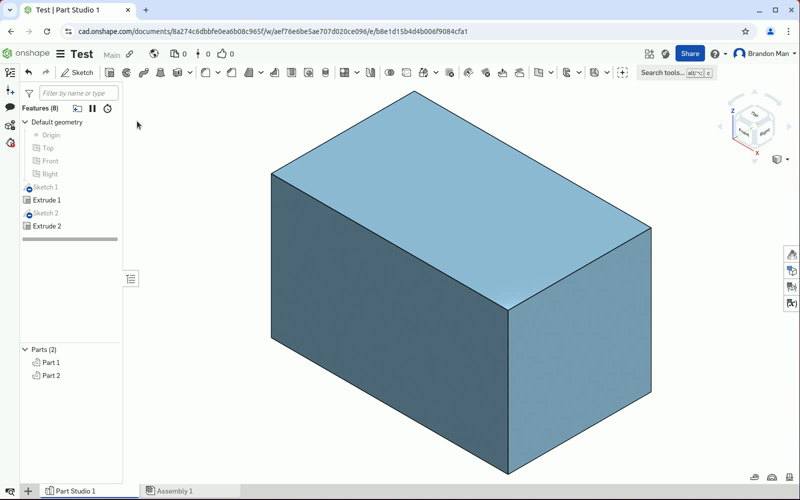
mouse_move(73, 189)
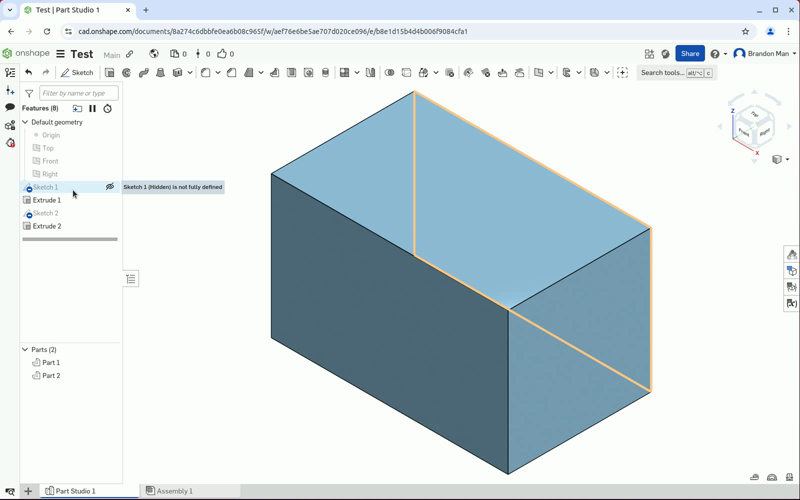
click(73, 189)